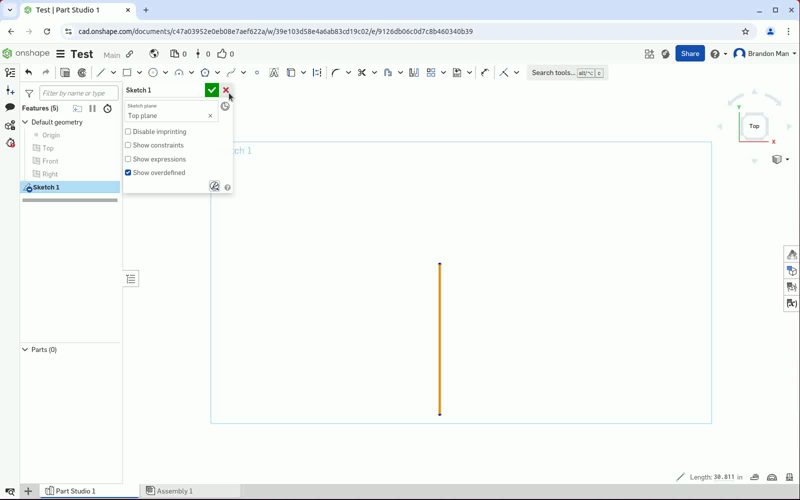
key(shift+h)
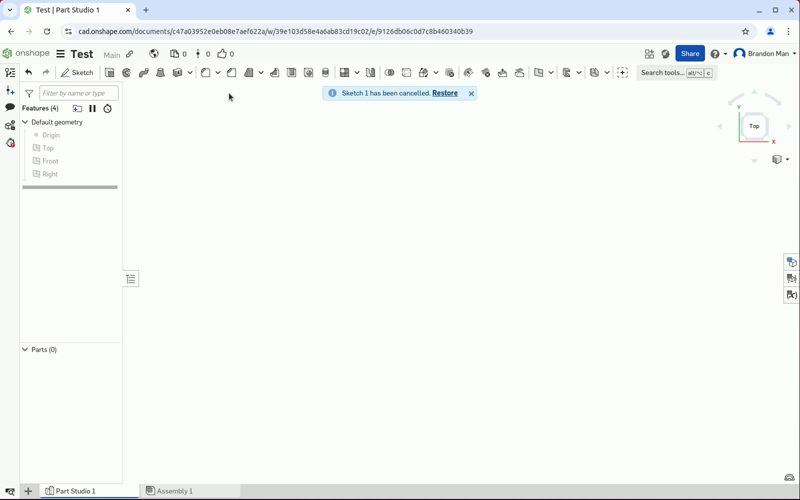
mouse_move(73, 352)
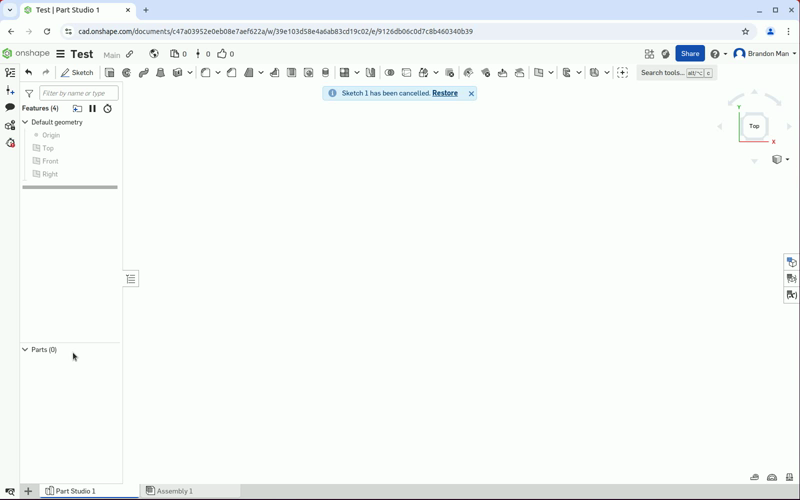
key(y)
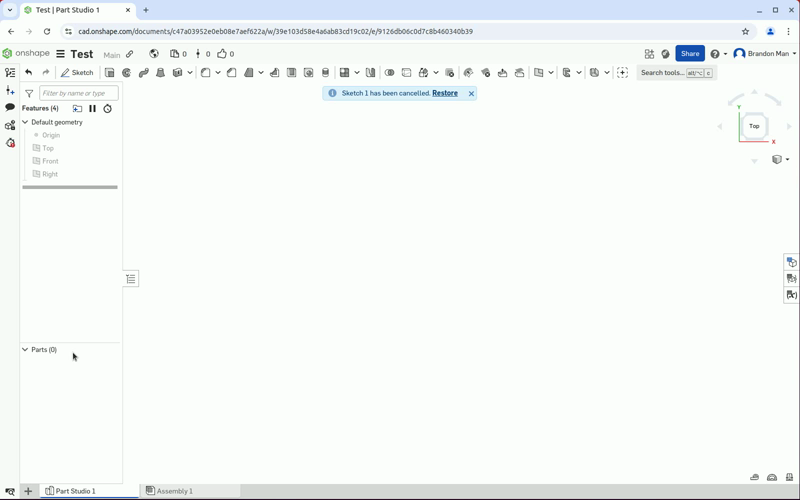
key(shift+p)
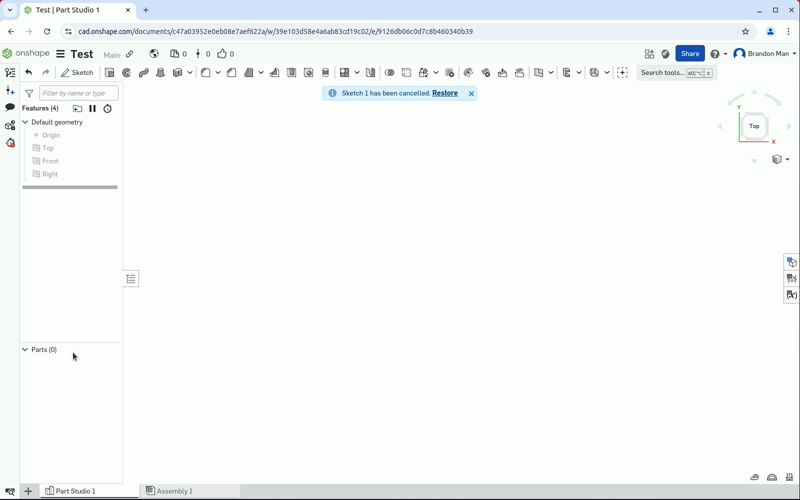
key(space)
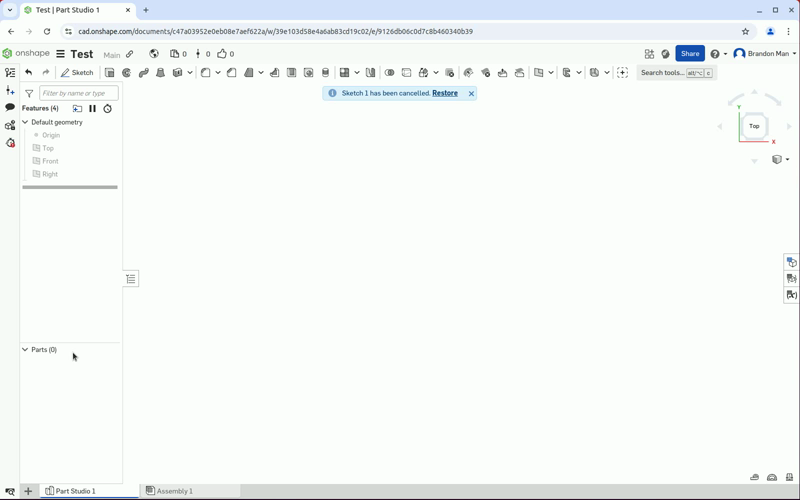
key_down(shift)
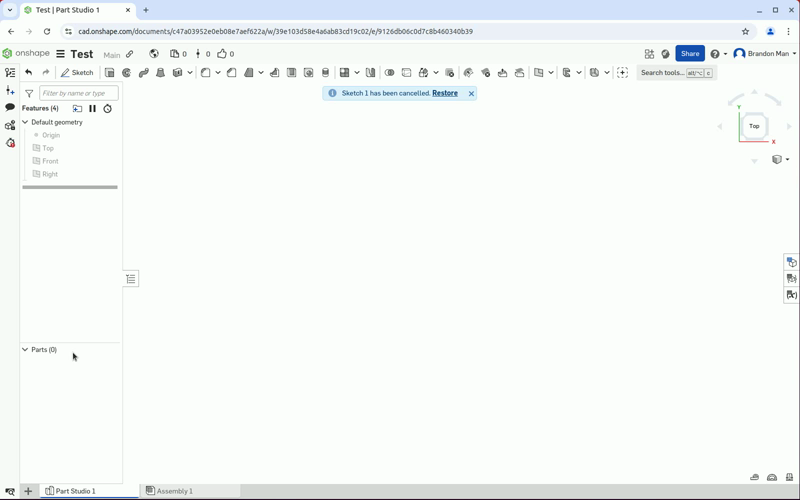
key(up)
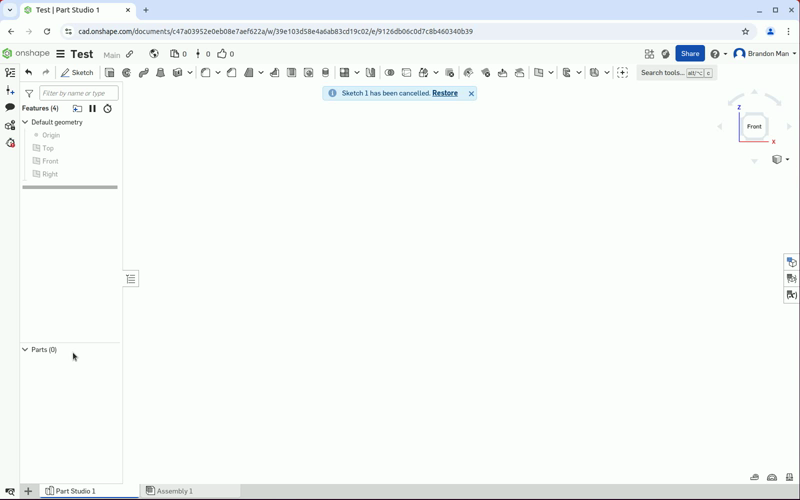
key_up(shift)
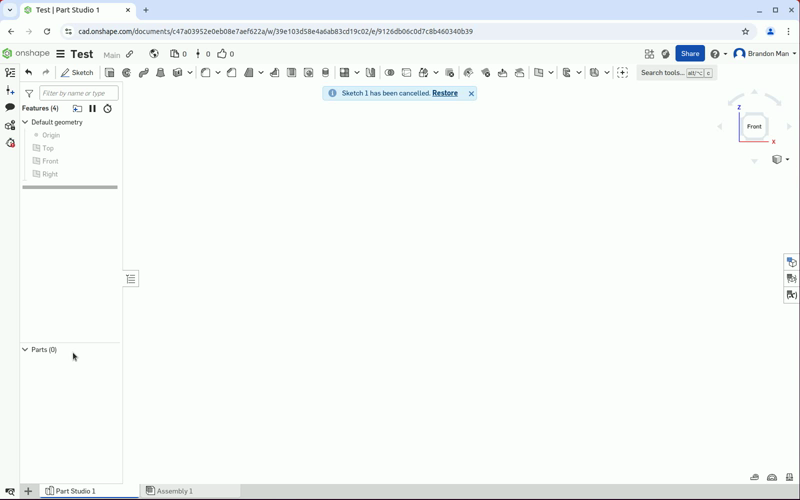
mouse_move(73, 352)
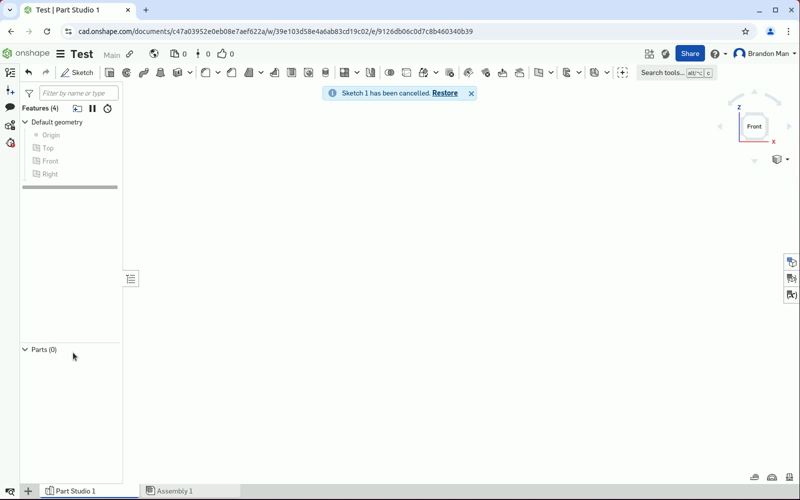
key(shift+y)
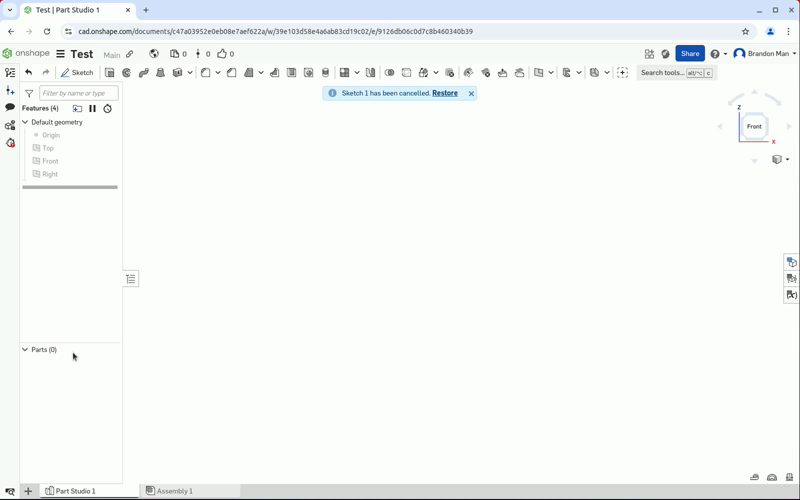
key(shift+s)
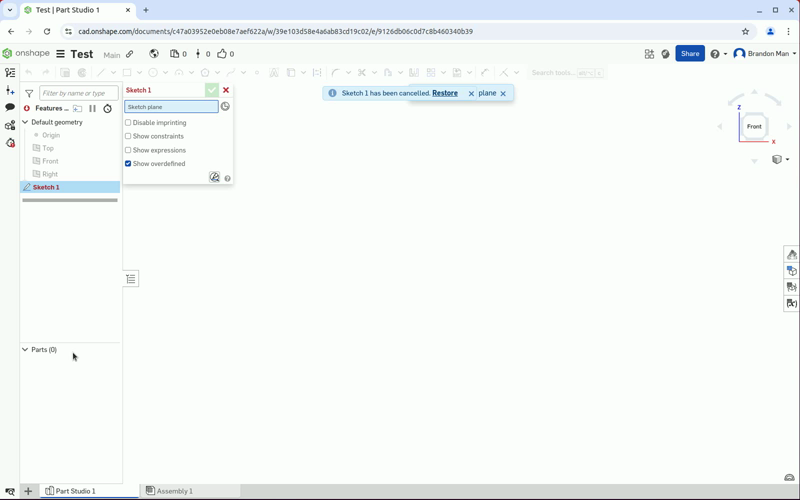
mouse_move(73, 163)
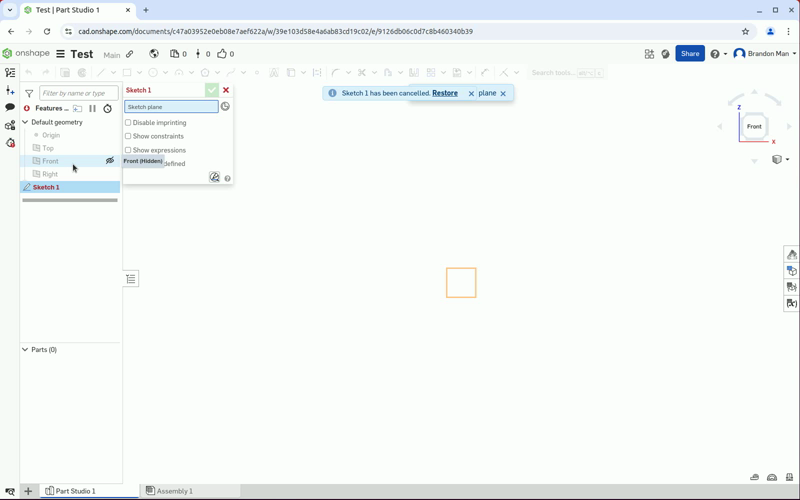
click(73, 163)
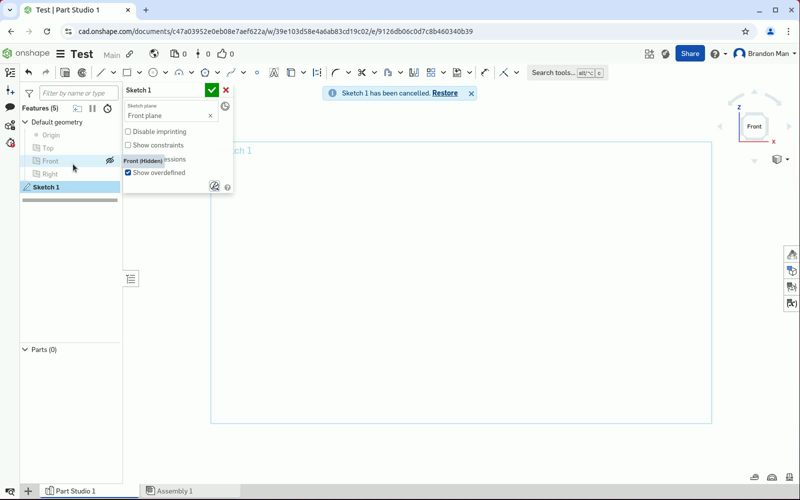
mouse_move(73, 352)
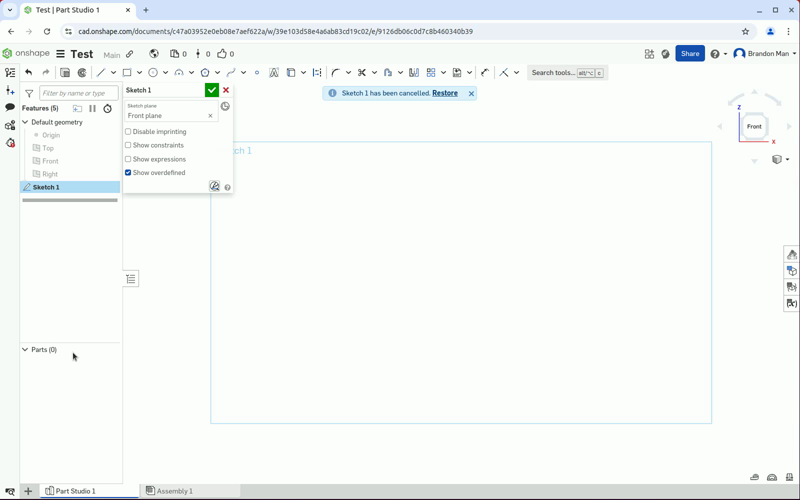
key(y)
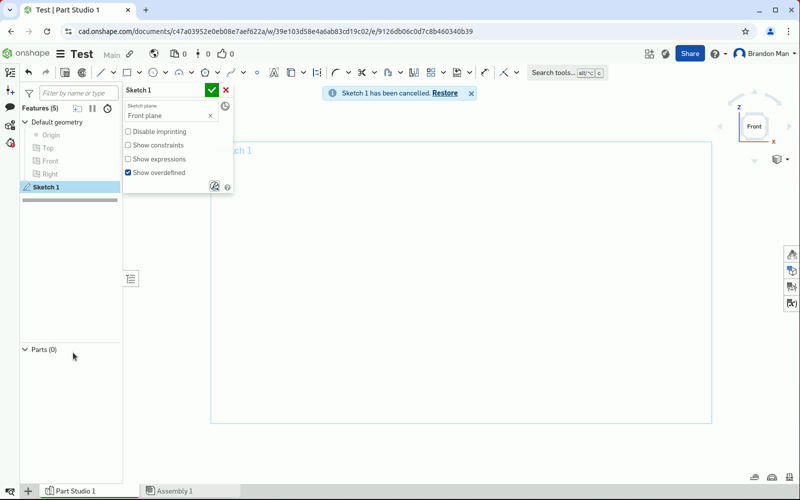
key(l)
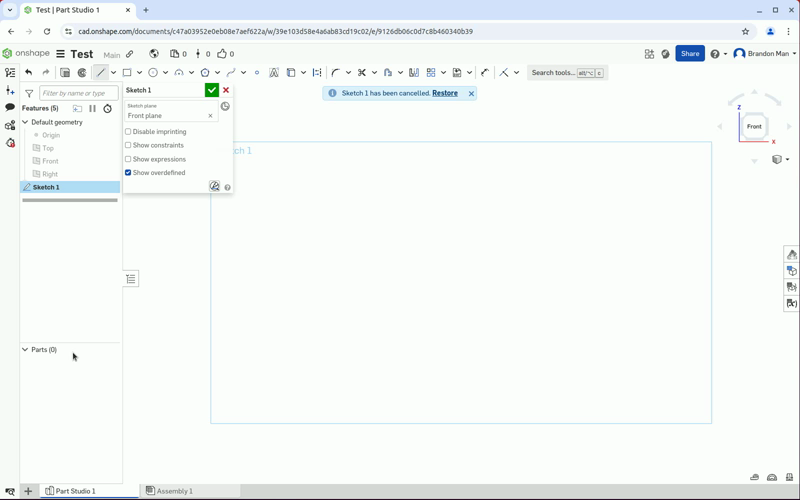
key_down(shift)
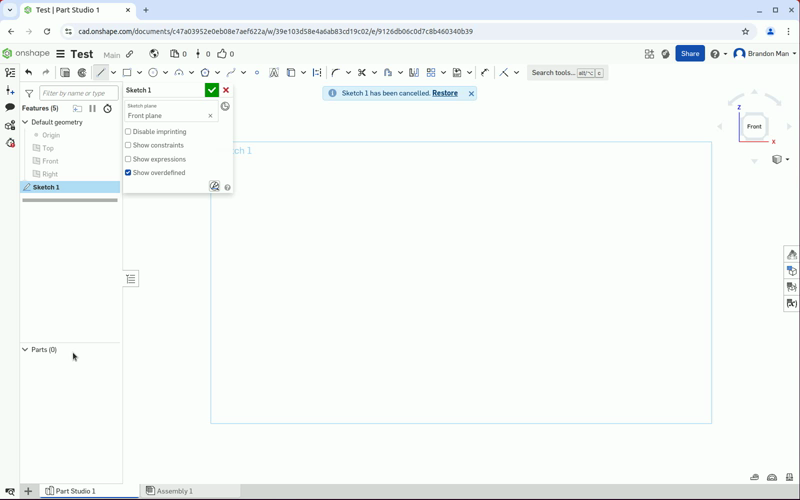
mouse_move(401, 212)
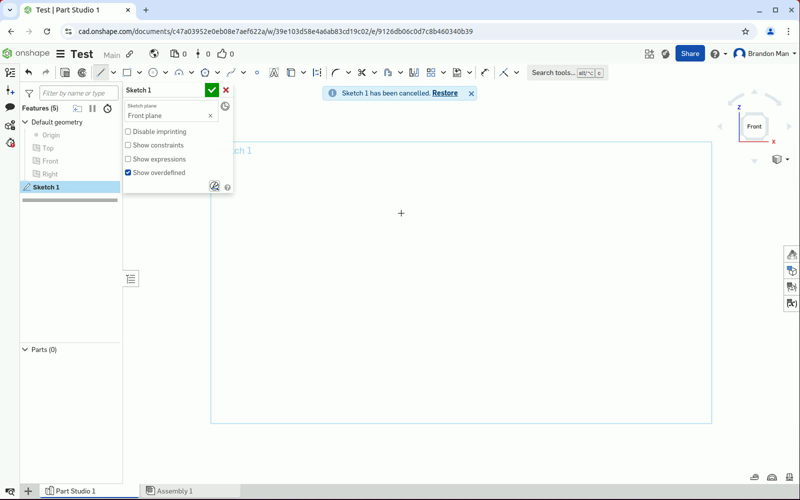
click(401, 212)
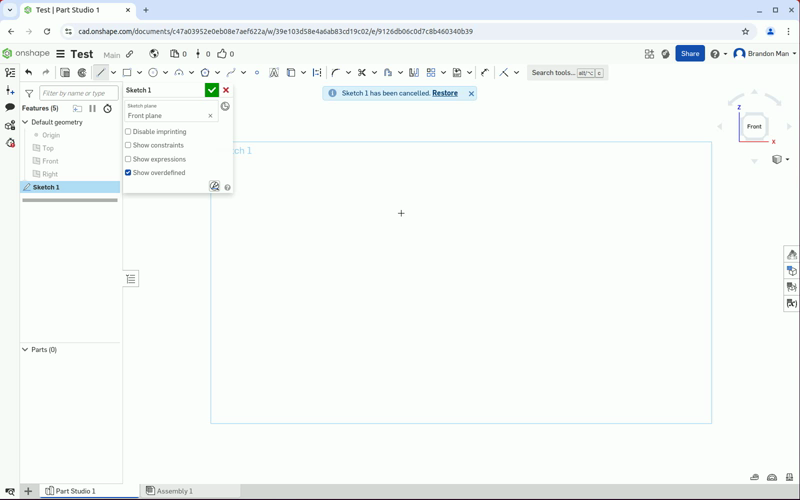
key_up(shift)
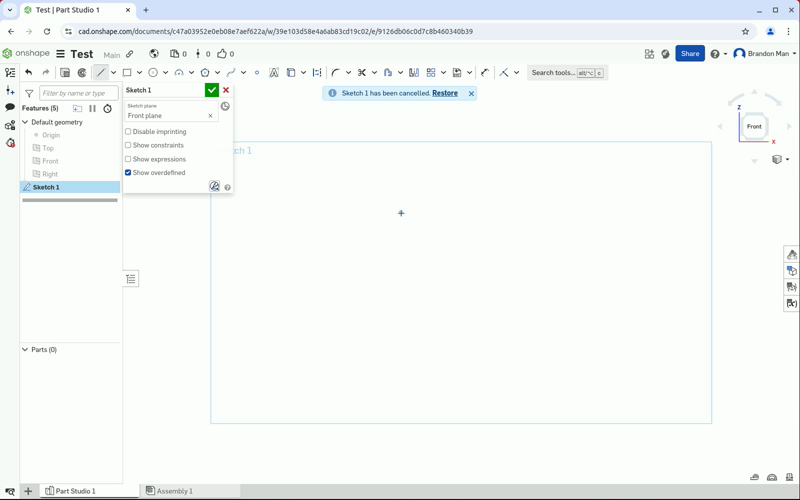
key_down(shift)
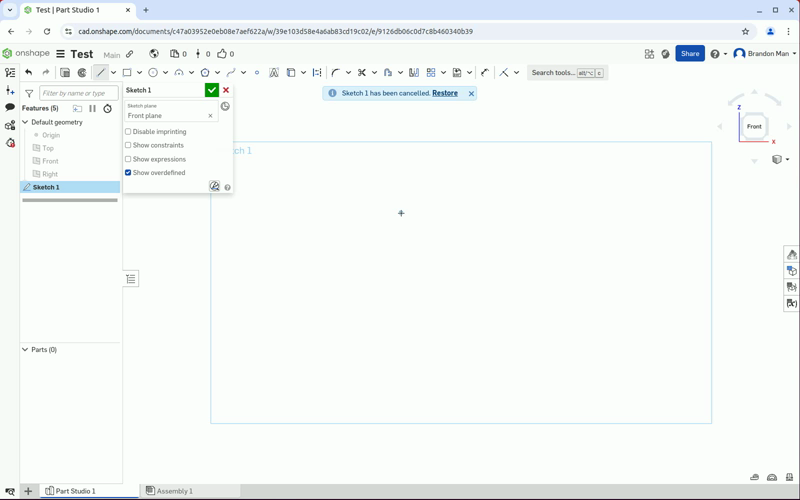
mouse_move(431, 212)
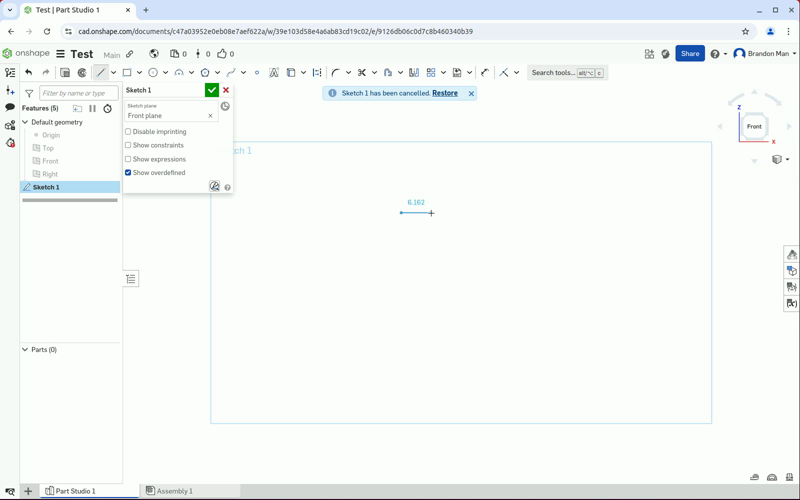
mouse_move(436, 212)
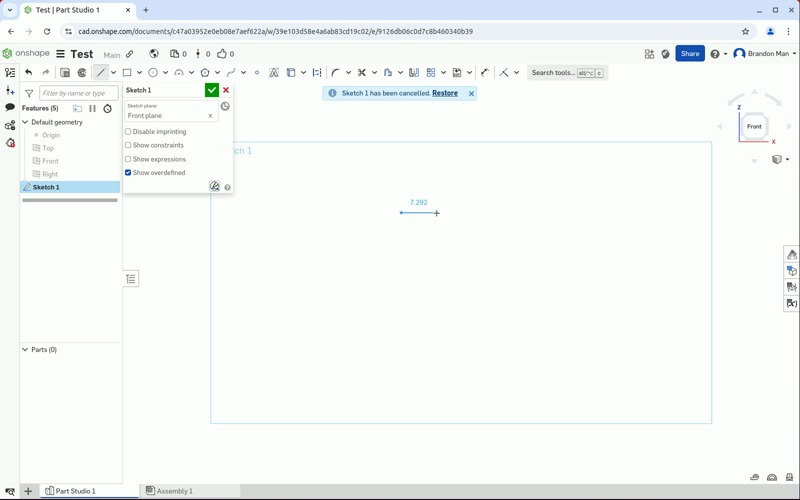
click(436, 212)
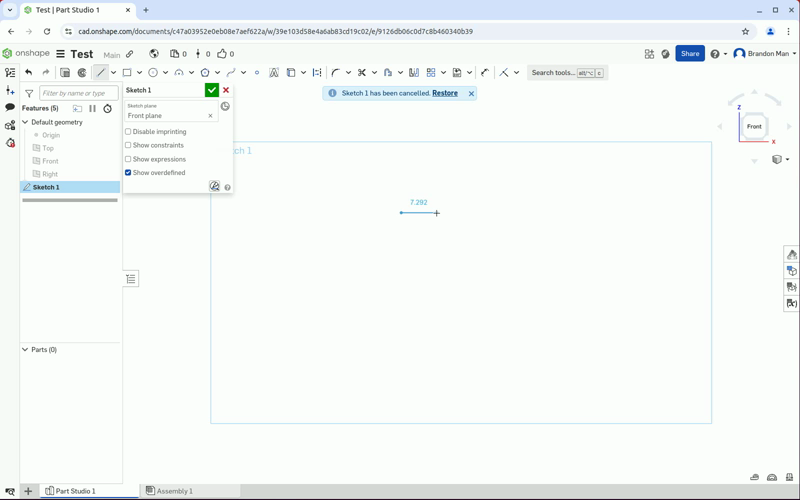
key_up(shift)
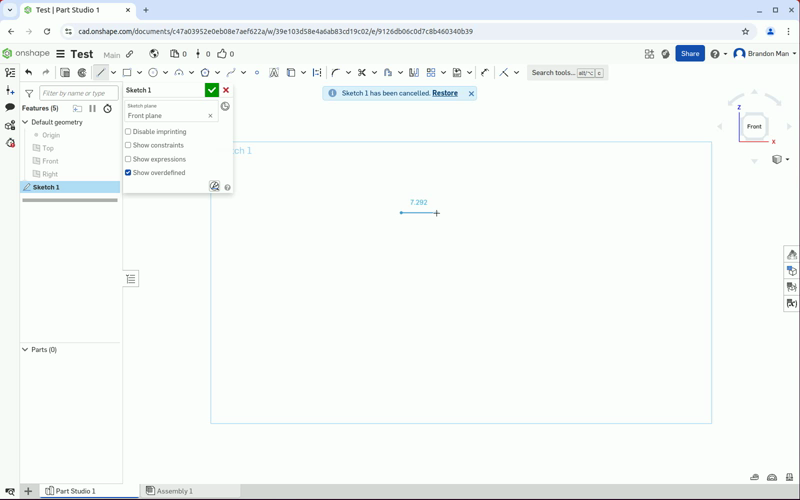
key_down(shift)
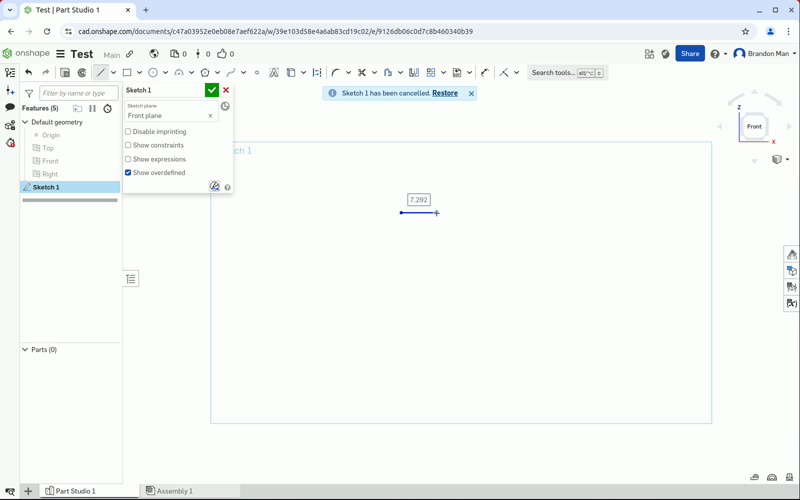
mouse_move(534, 212)
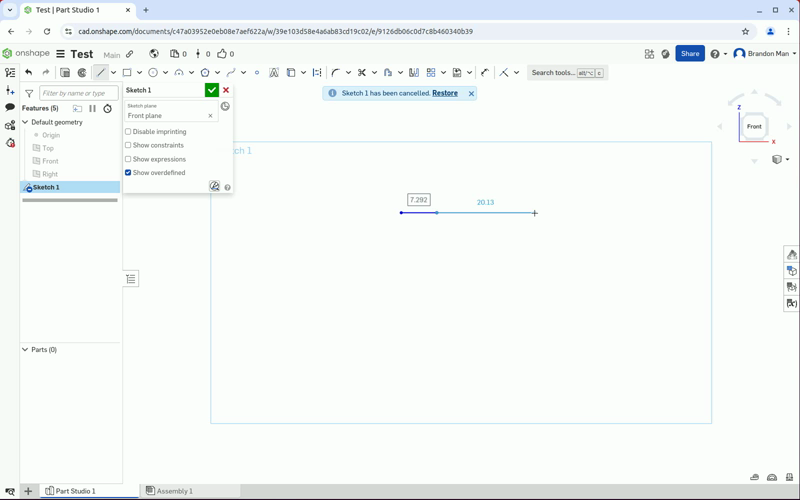
click(534, 212)
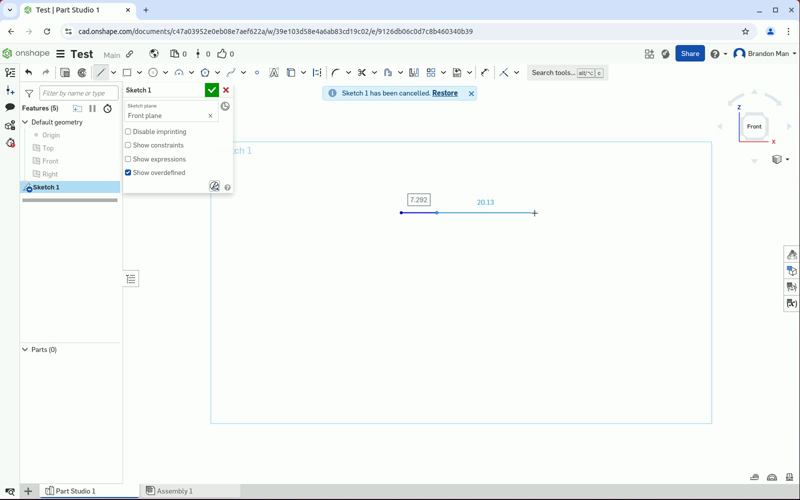
key_up(shift)
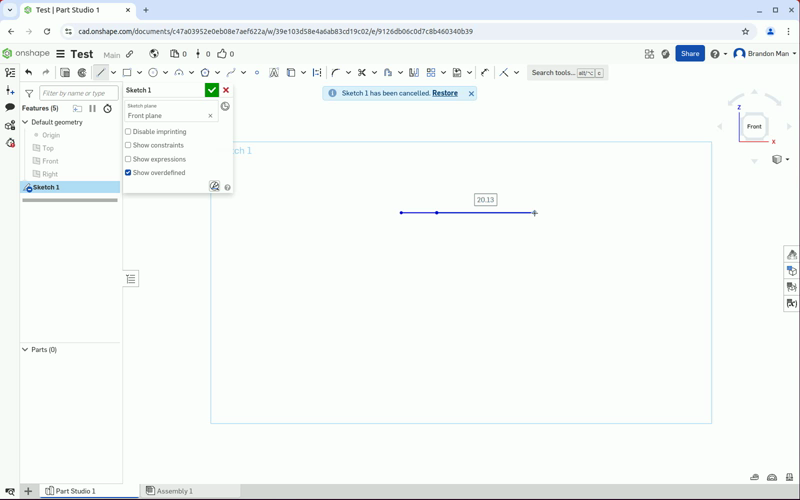
key_down(shift)
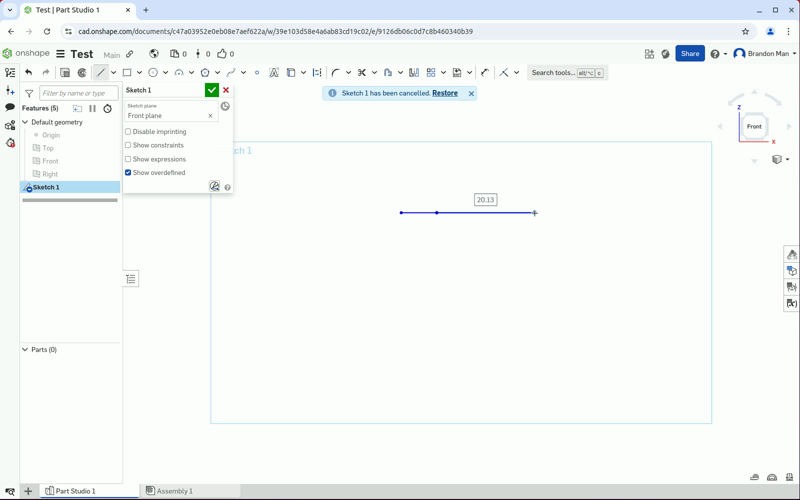
mouse_move(564, 212)
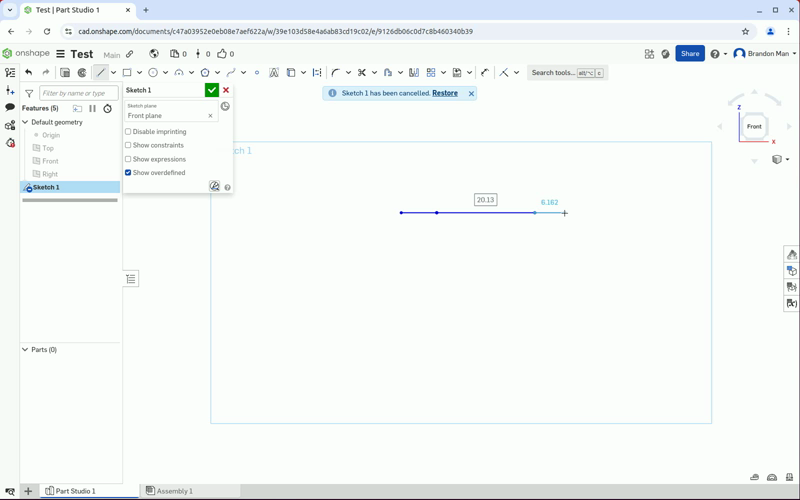
mouse_move(570, 212)
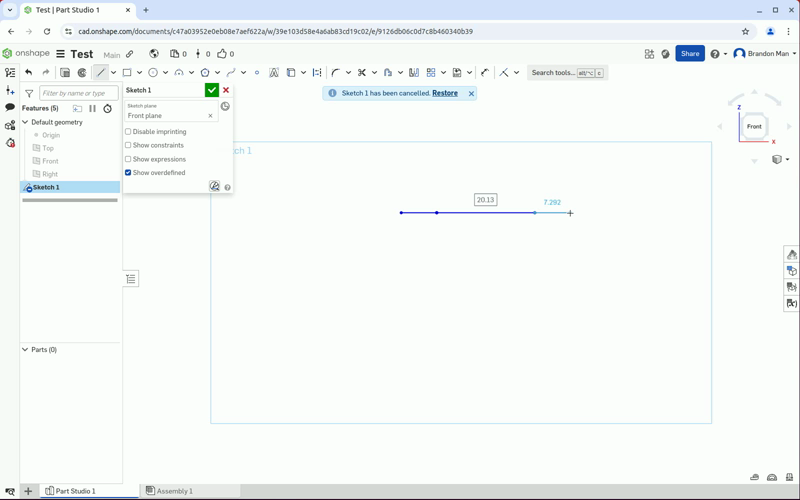
click(570, 212)
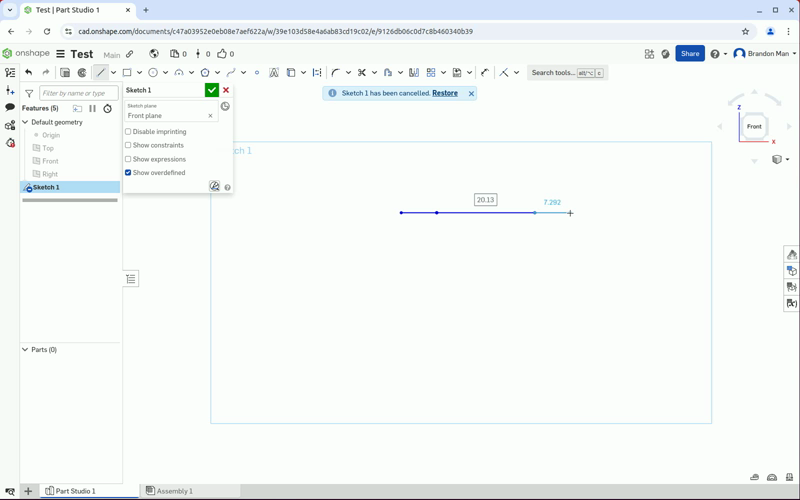
key_up(shift)
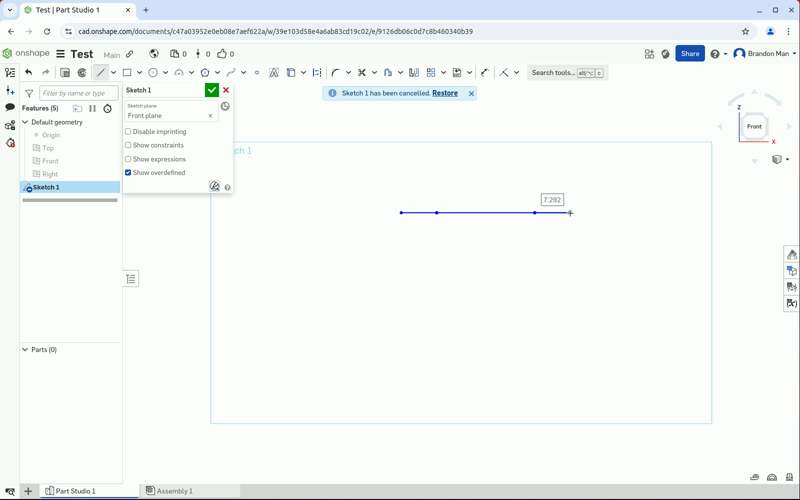
key_down(shift)
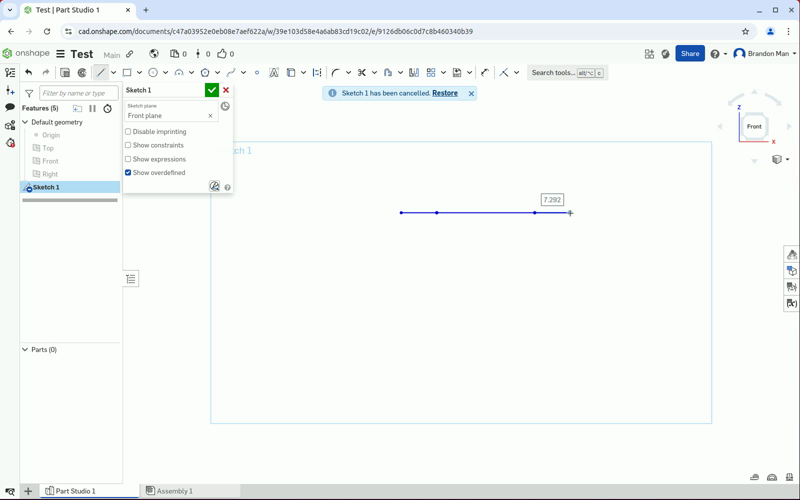
mouse_move(589, 212)
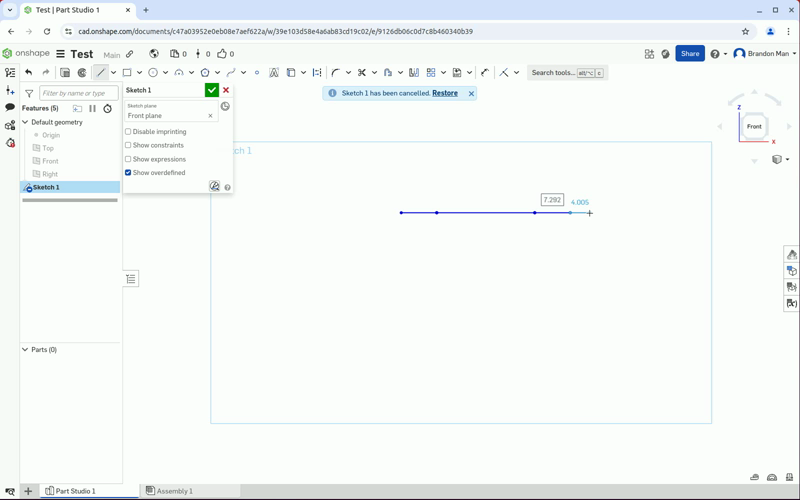
mouse_move(570, 198)
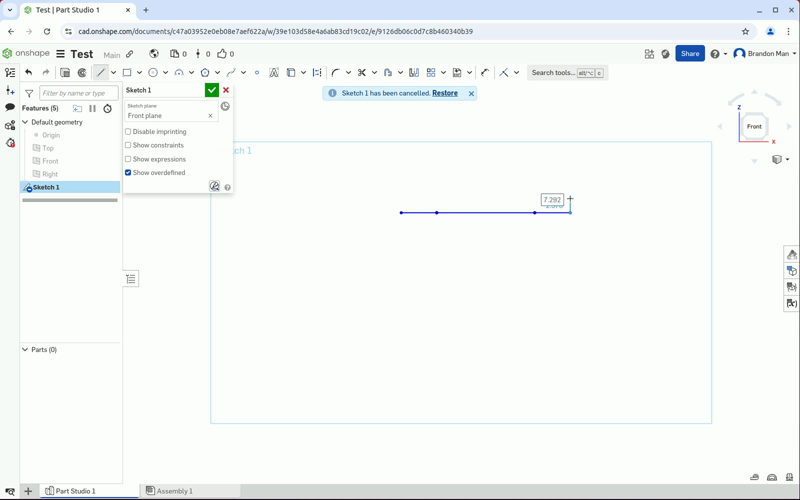
click(570, 198)
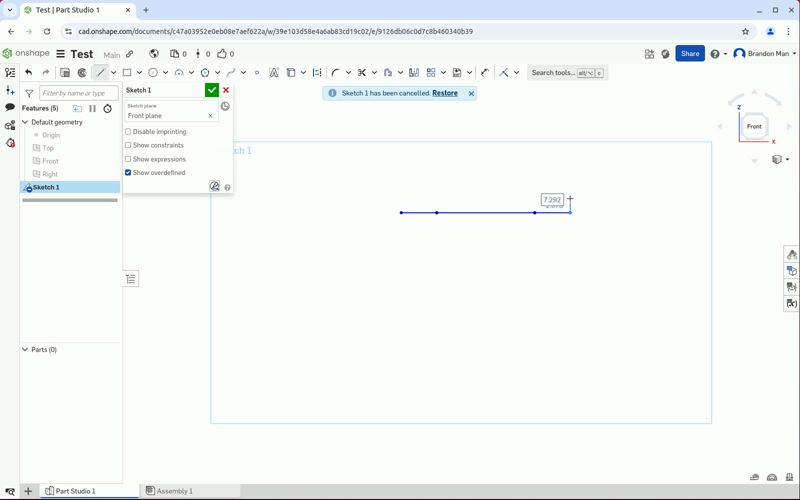
key_up(shift)
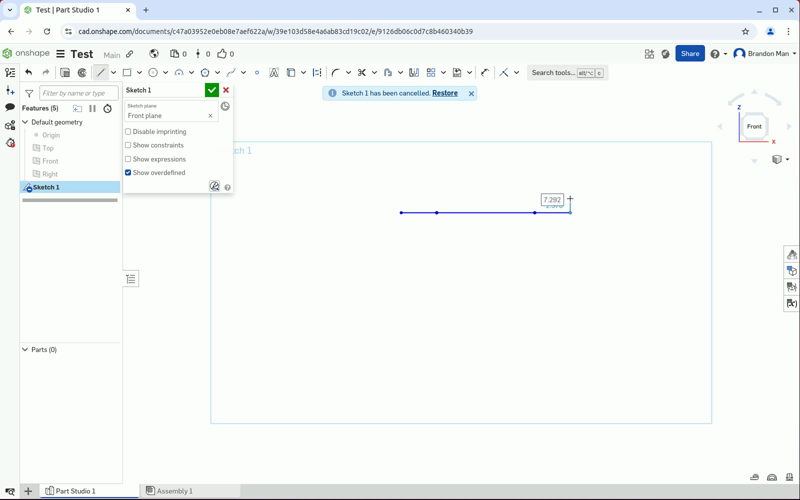
key_down(shift)
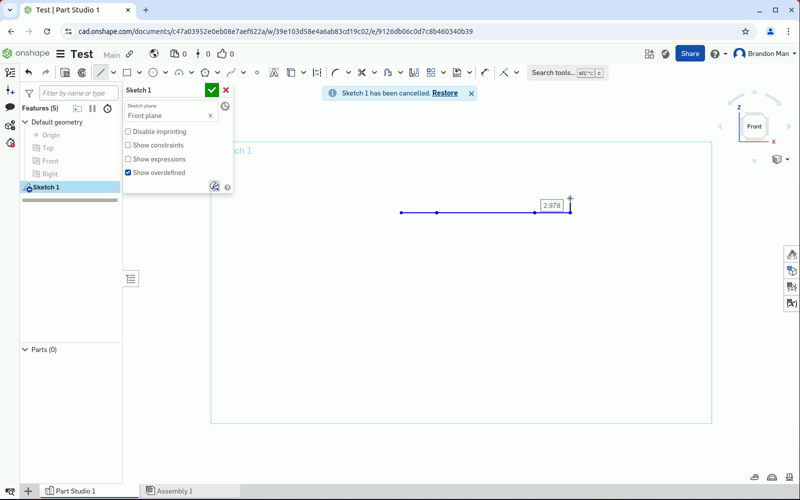
mouse_move(484, 171)
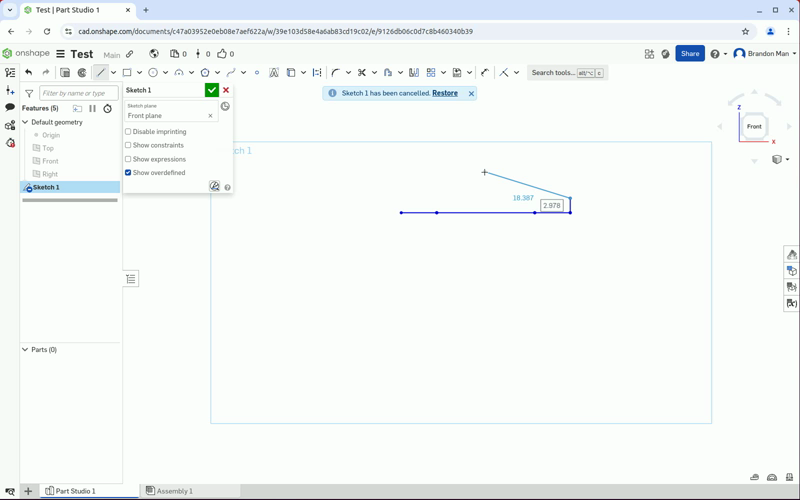
click(484, 171)
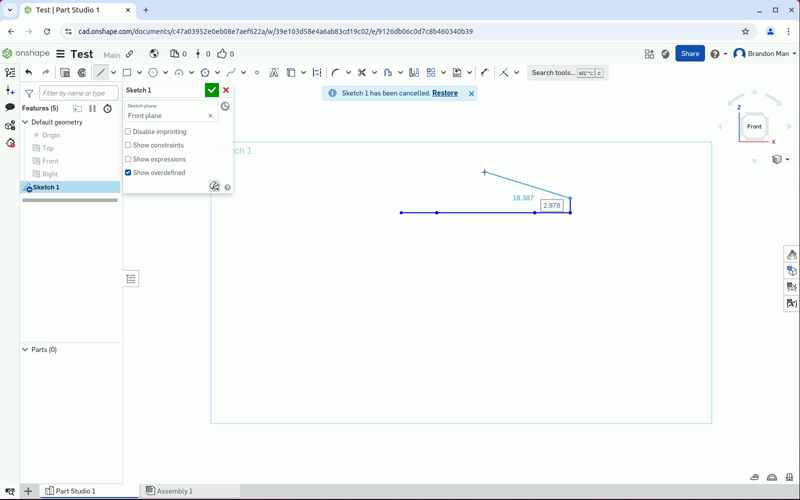
key_up(shift)
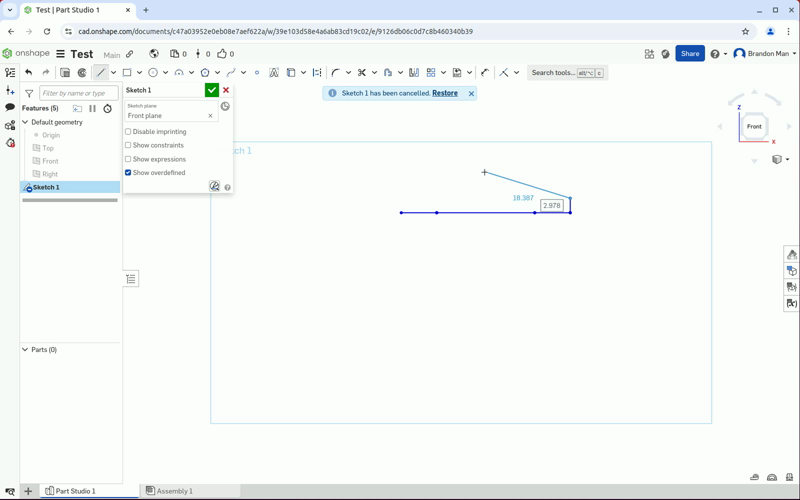
key(esc)
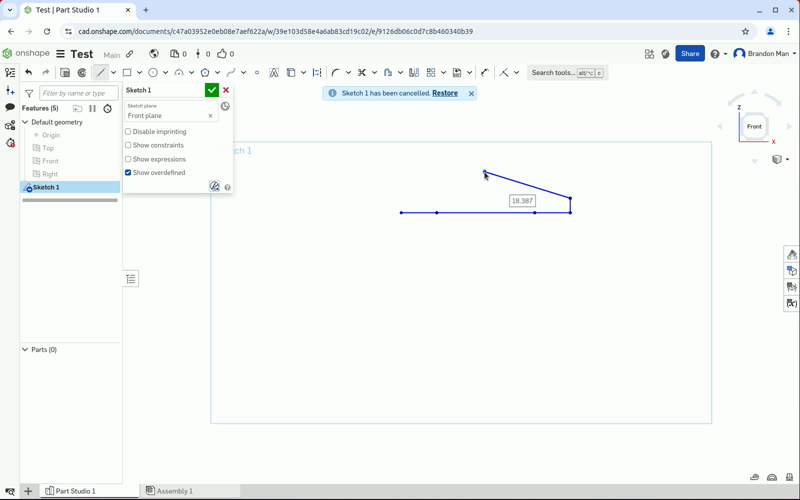
key(a)
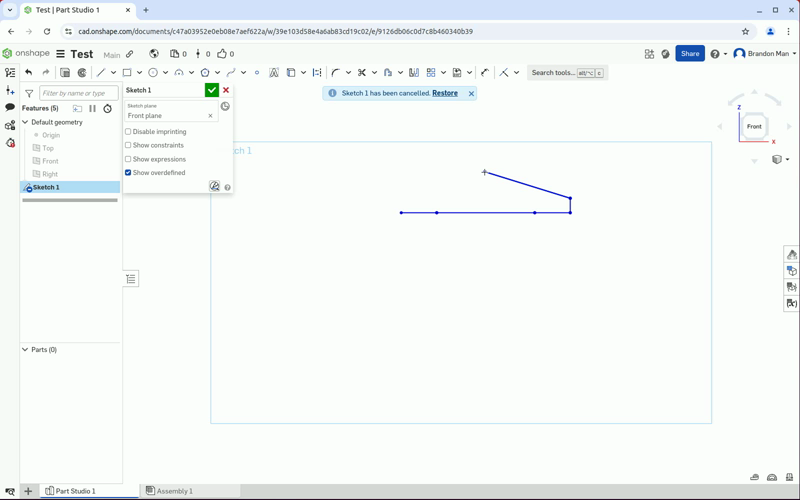
mouse_move(484, 171)
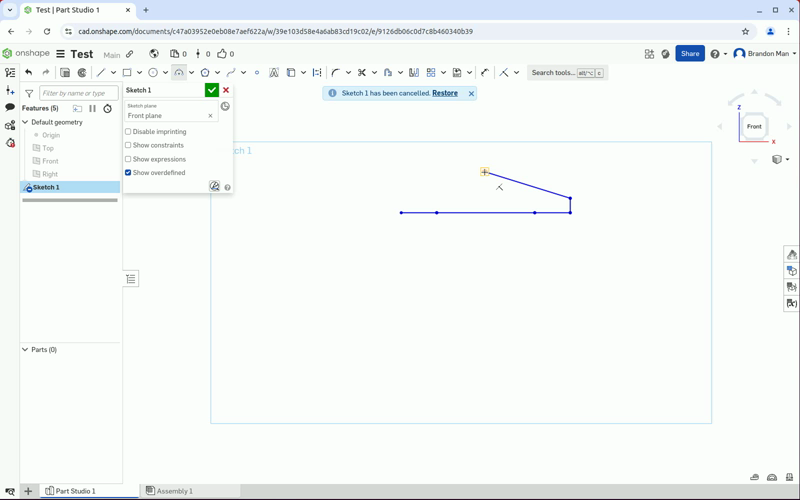
click(484, 171)
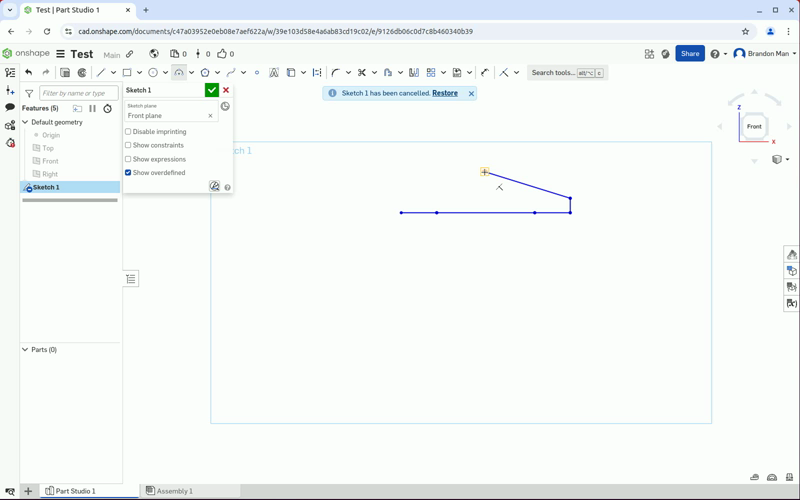
key_down(shift)
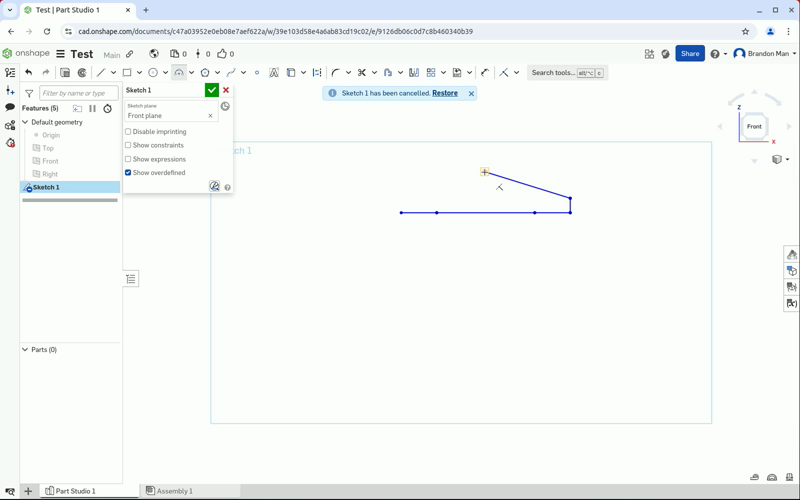
mouse_move(401, 198)
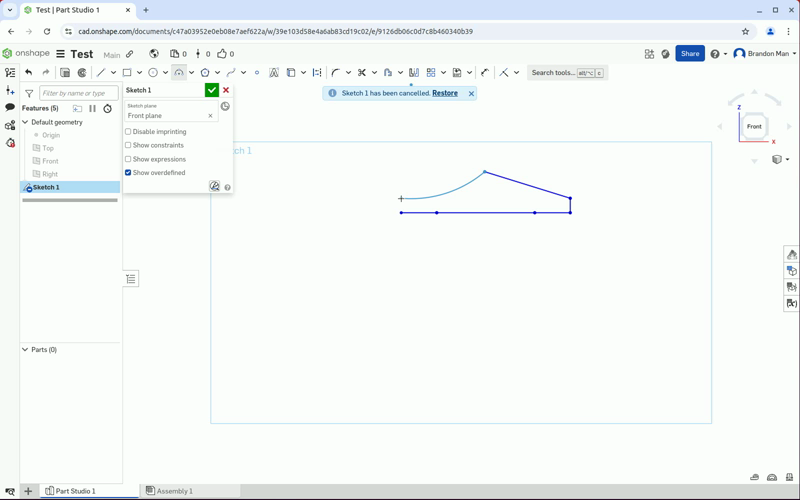
click(401, 198)
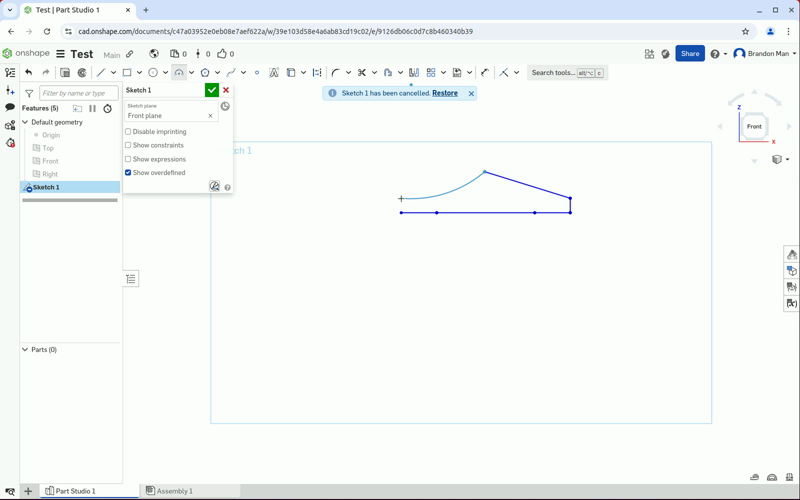
mouse_move(440, 178)
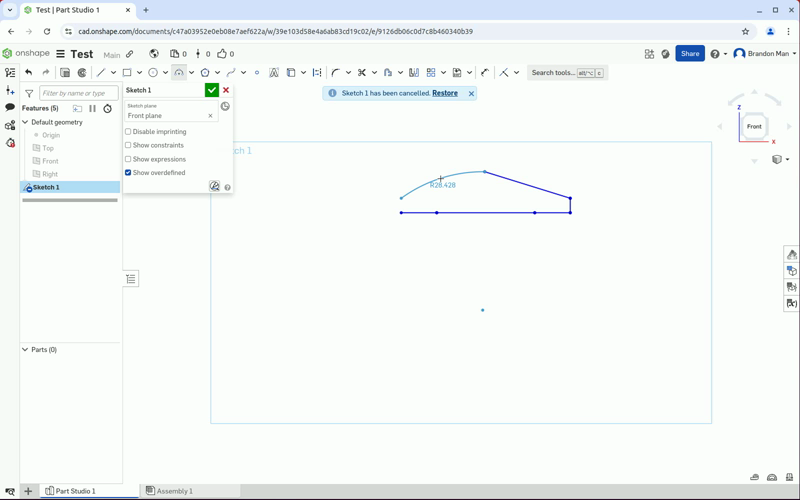
click(440, 178)
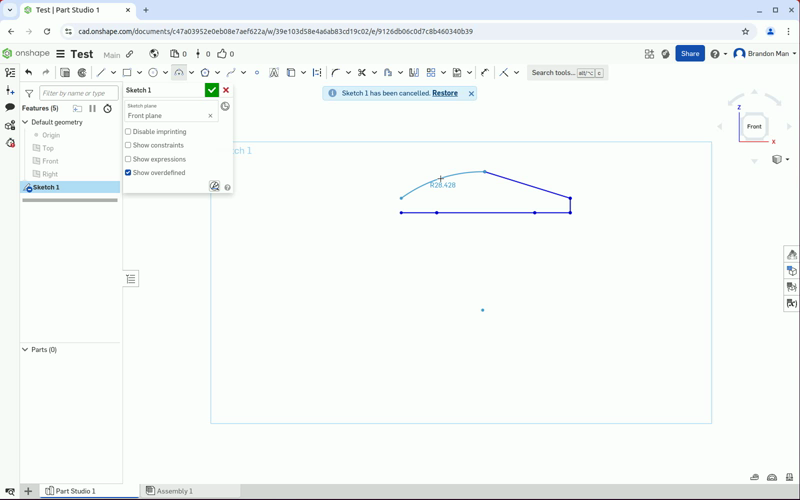
key_up(shift)
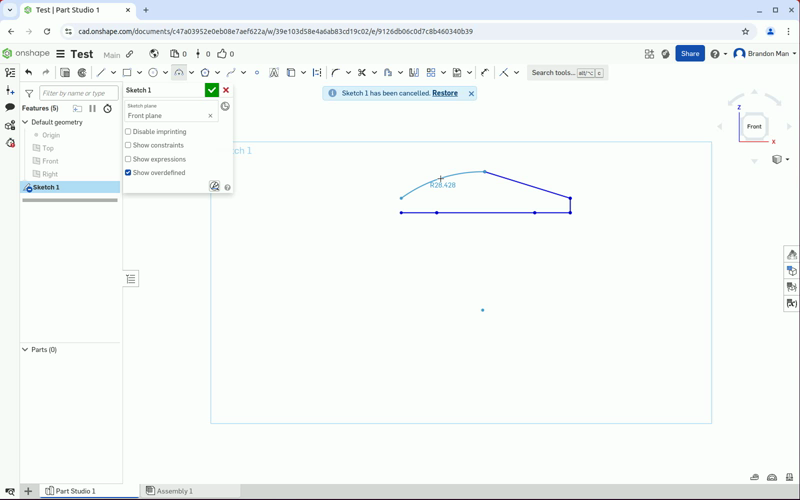
key(esc)
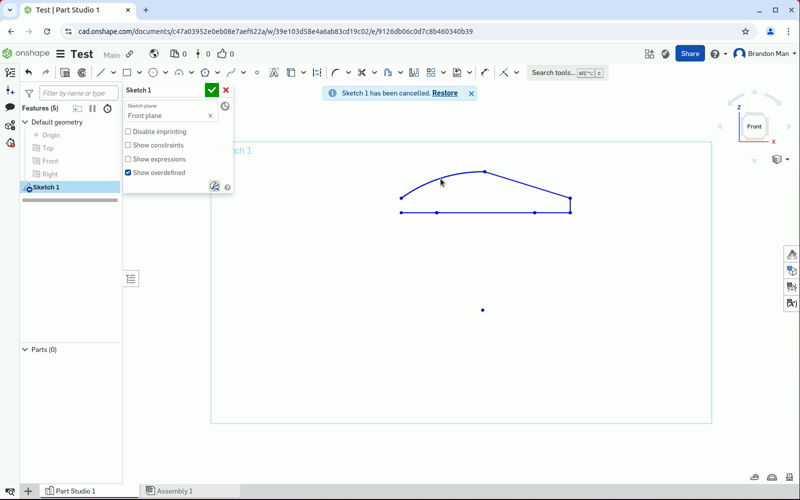
key(l)
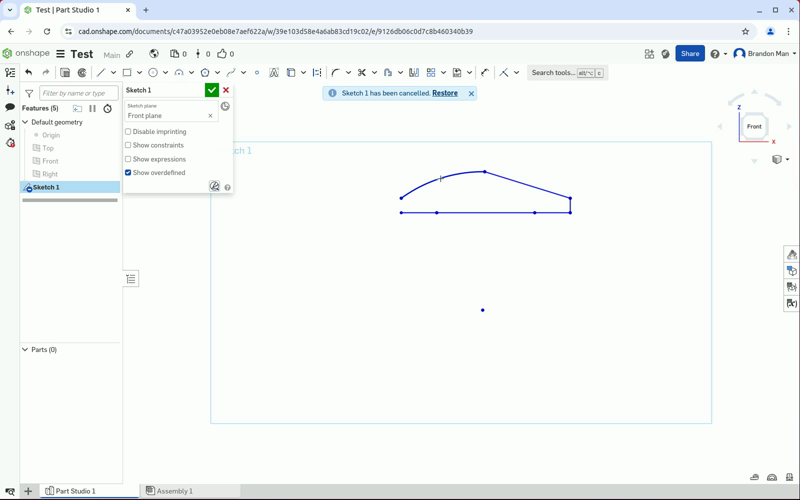
mouse_move(401, 198)
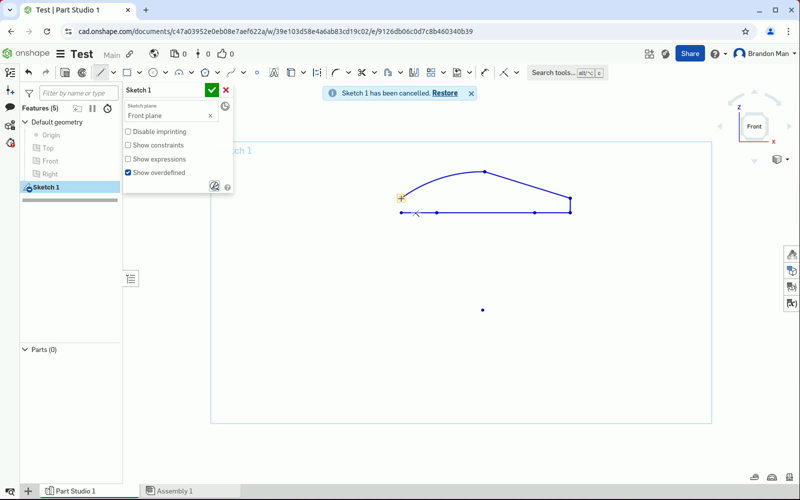
click(401, 198)
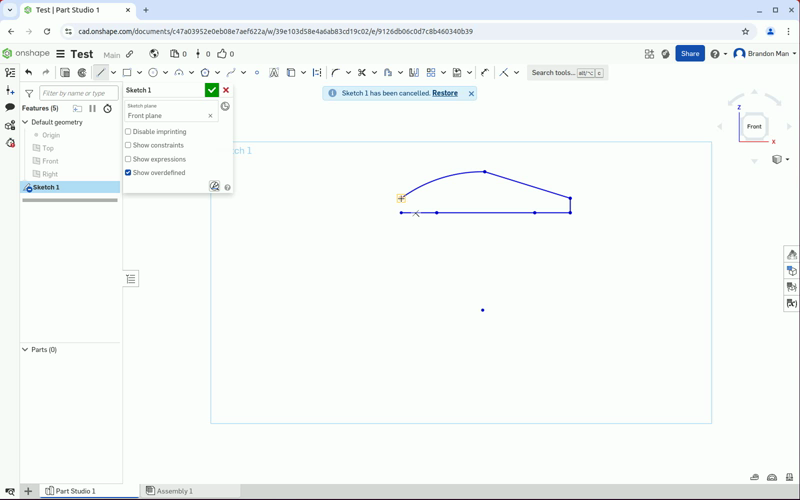
mouse_move(431, 198)
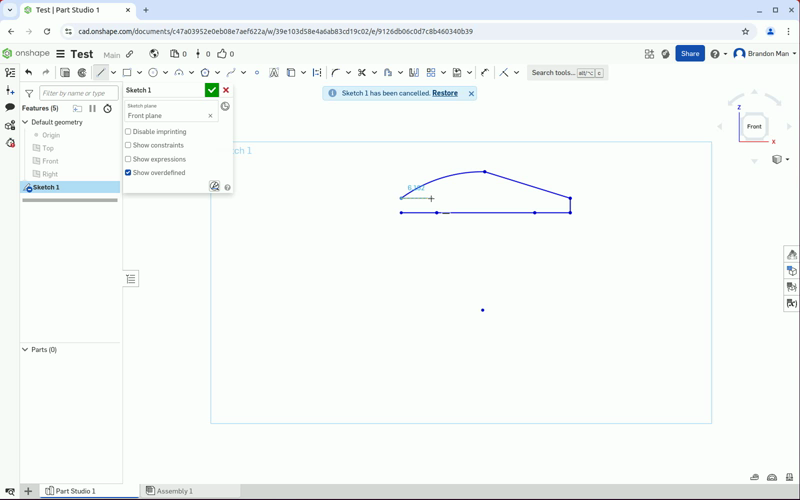
key_down(shift)
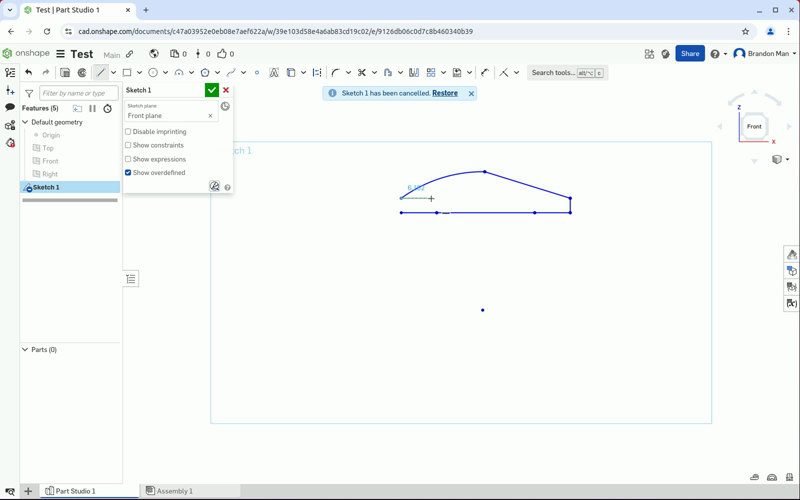
mouse_move(401, 212)
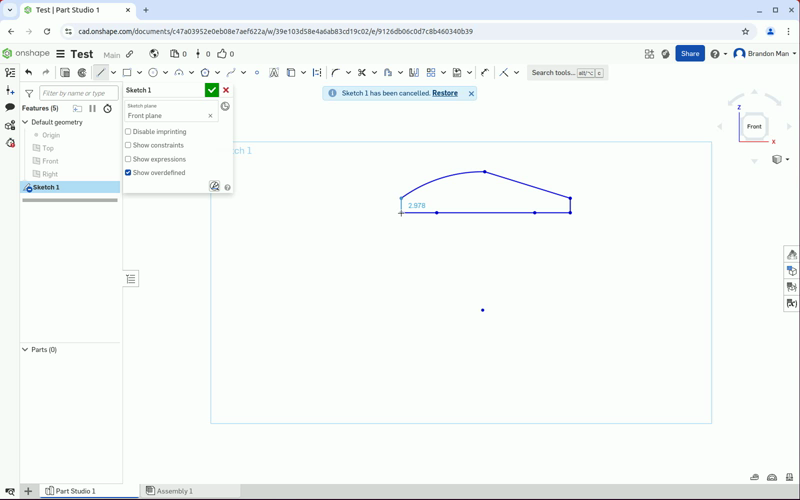
key_up(shift)
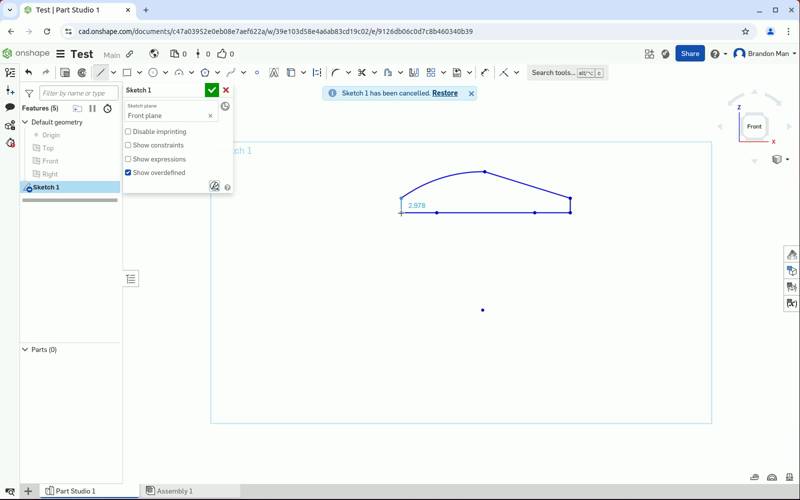
click(401, 212)
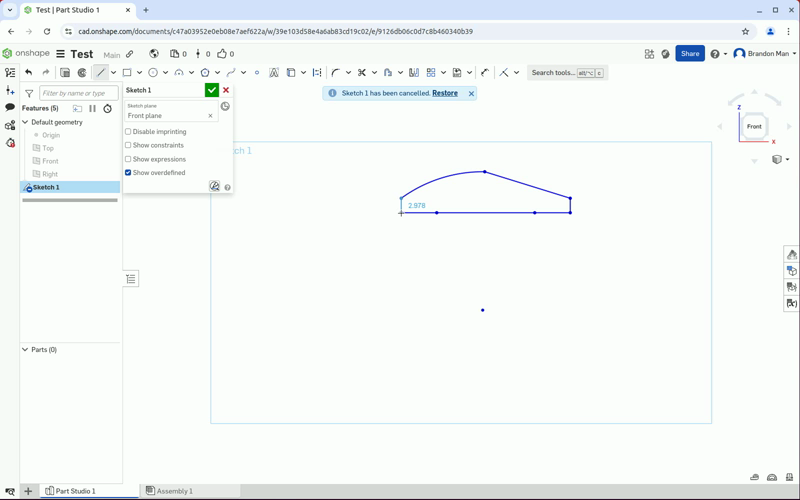
key(esc)
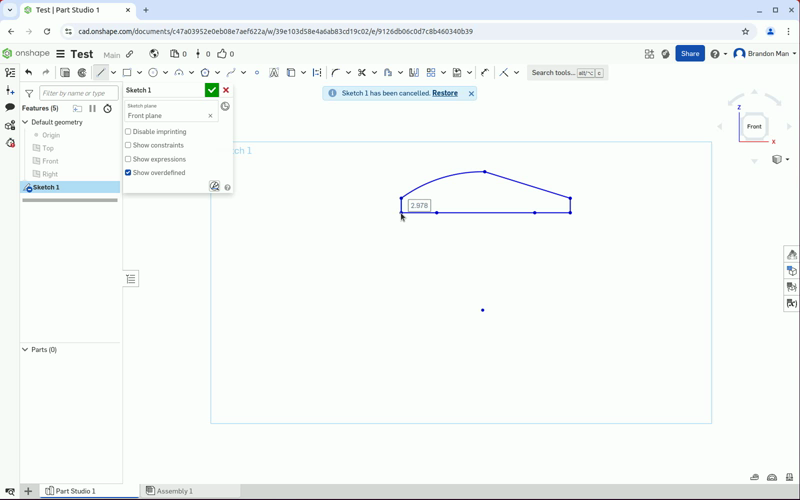
mouse_move(497, 206)
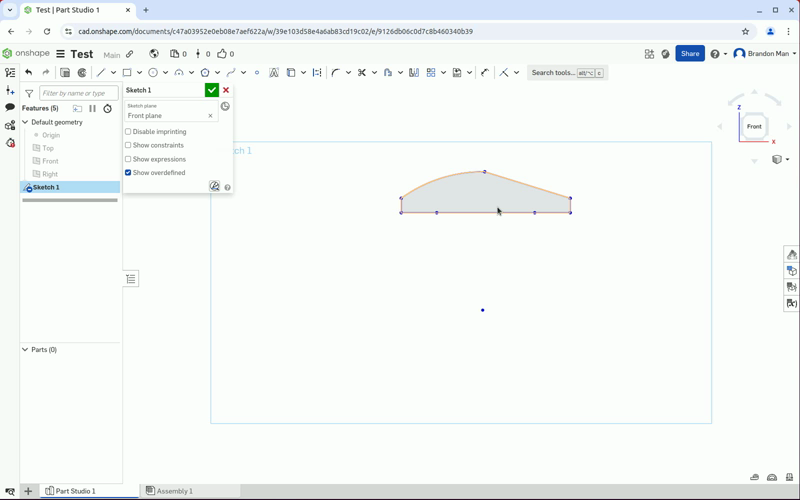
click(497, 206)
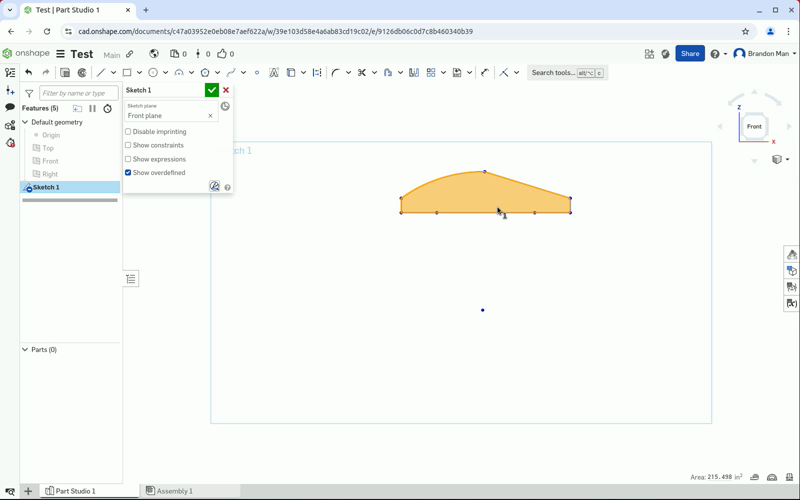
mouse_move(73, 352)
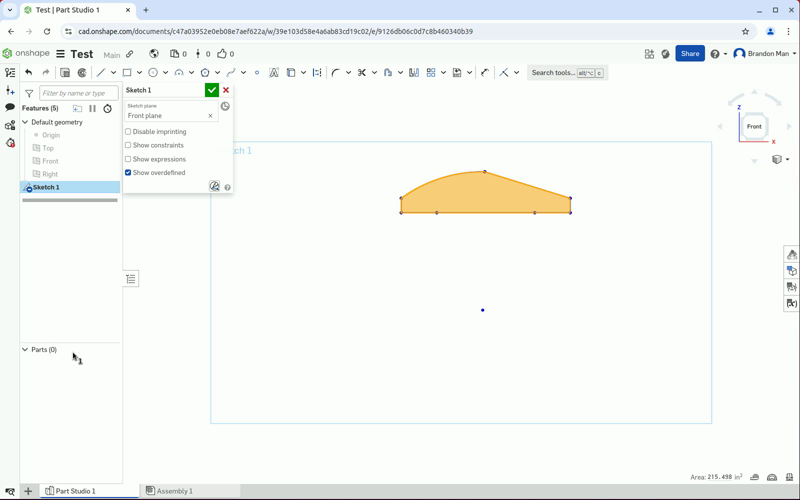
key(shift+y)
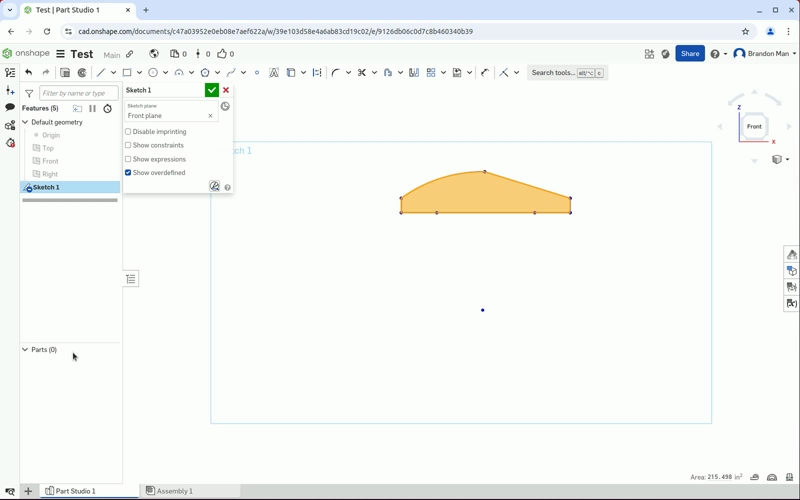
key(shift+e)
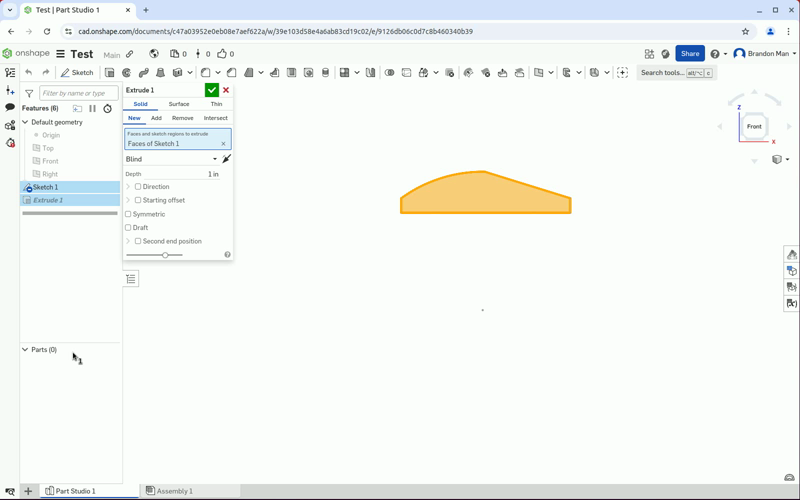
mouse_move(143, 106)
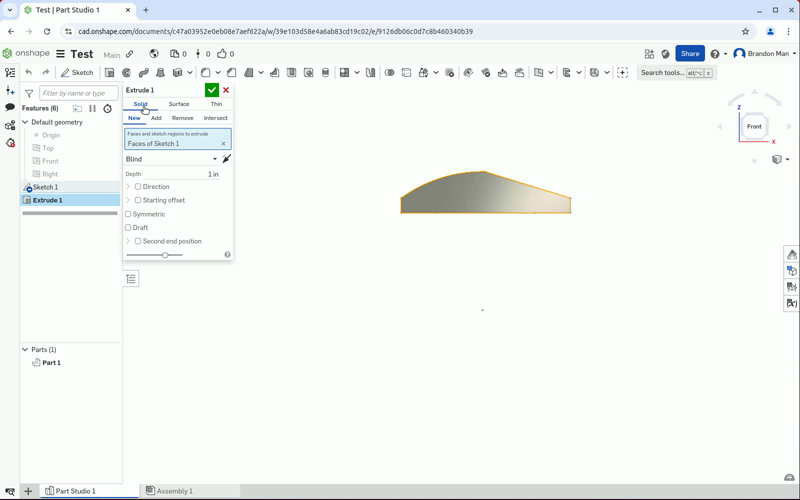
click(143, 106)
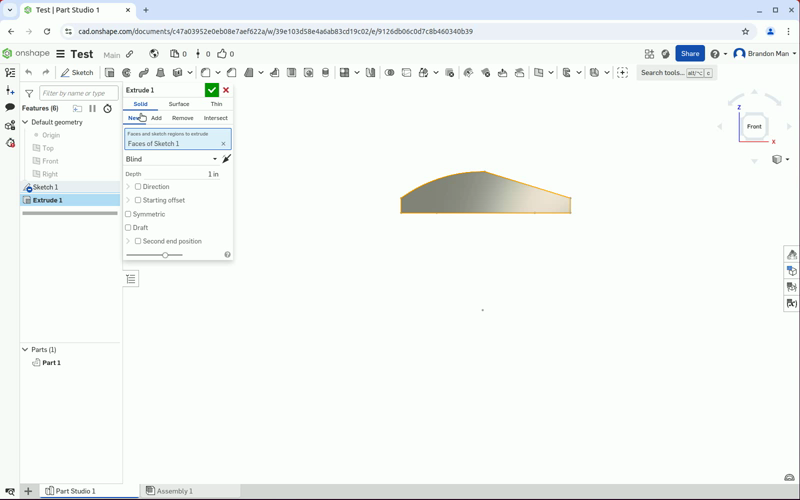
mouse_move(137, 120)
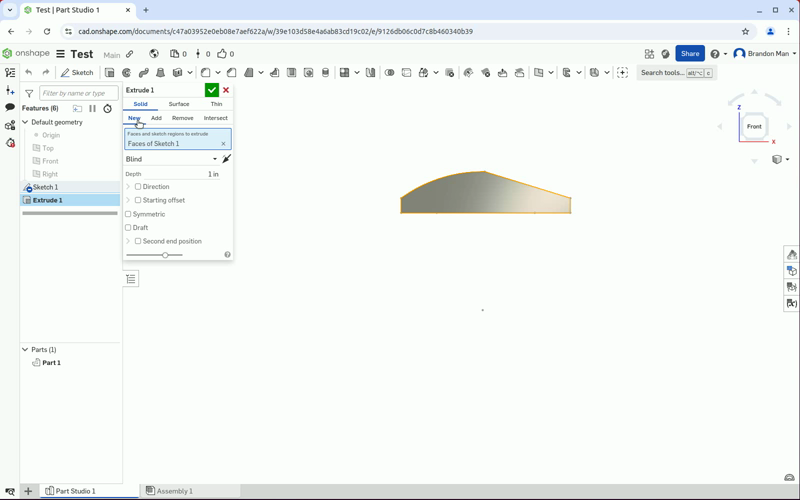
click(137, 120)
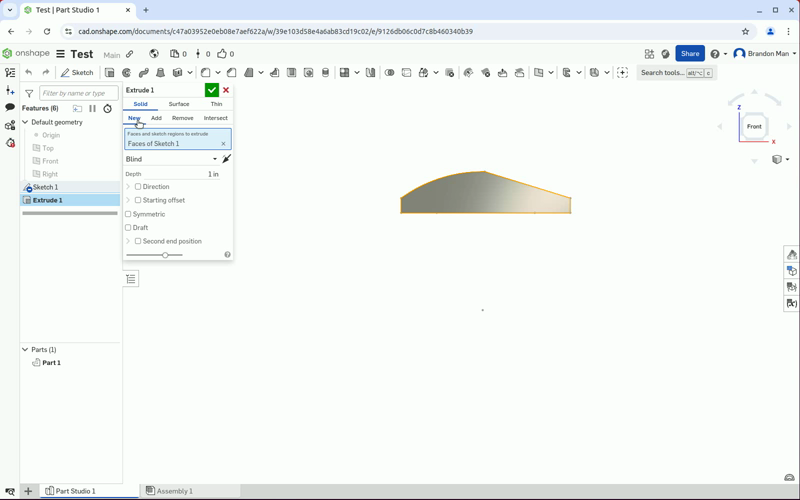
key(tab, 4)
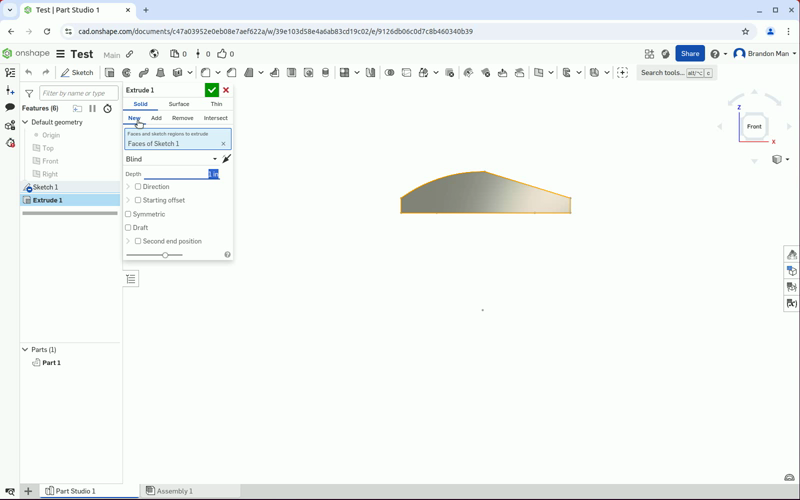
text(6.74)
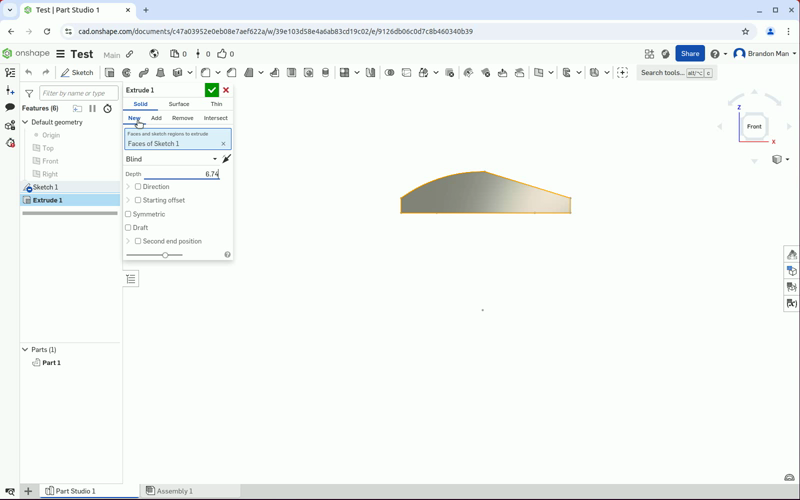
key(tab, 3)
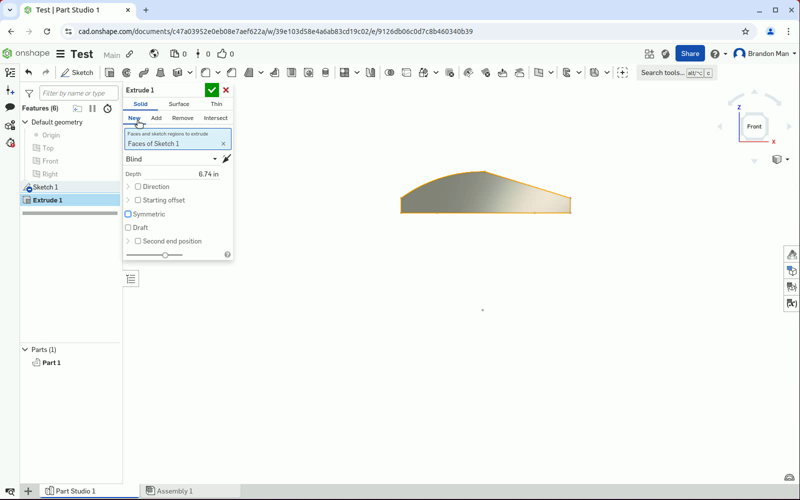
key(space)
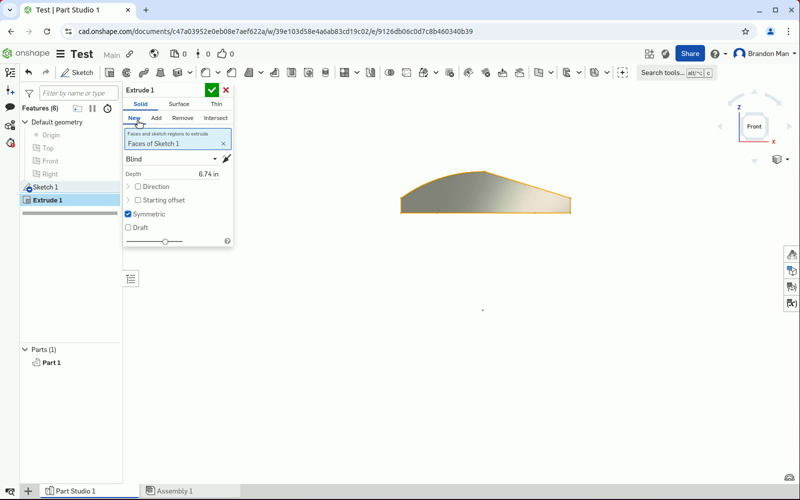
key(enter)
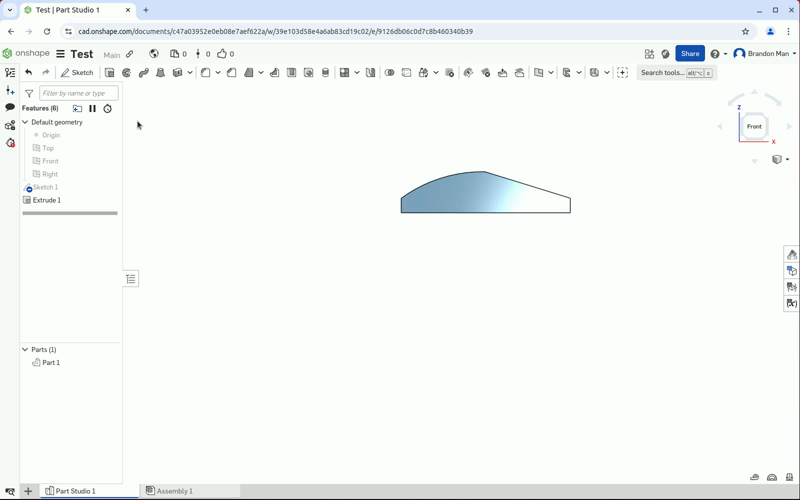
key(shift+h)
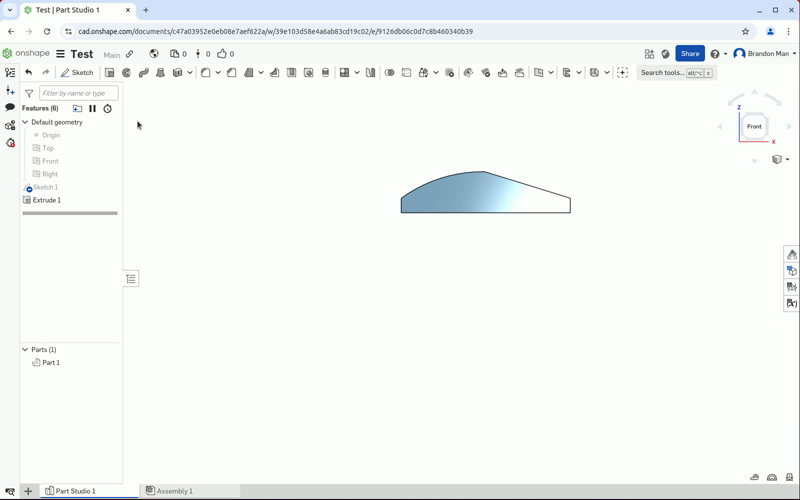
key(shift+h)
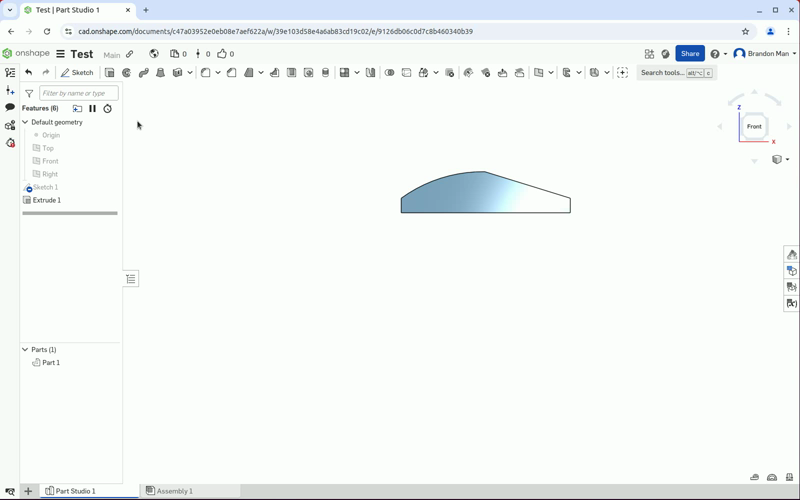
mouse_move(73, 189)
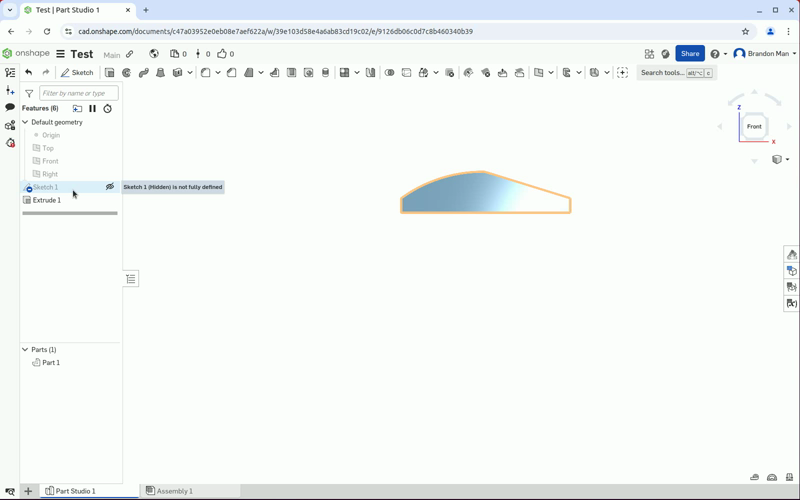
click(73, 189)
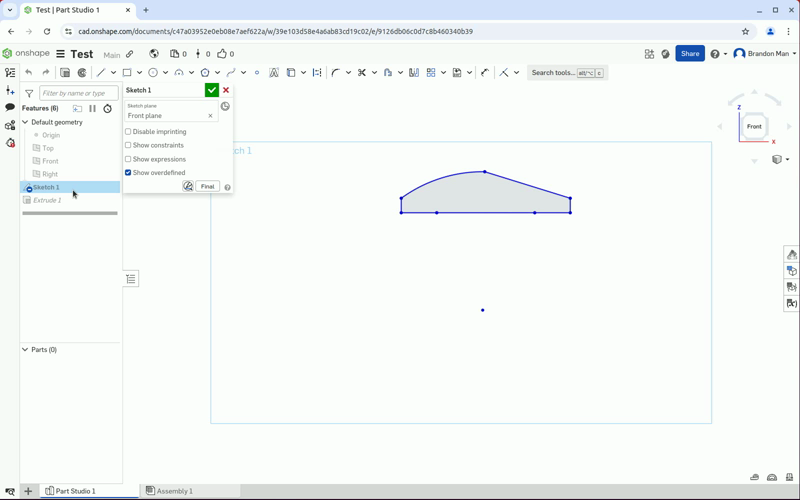
mouse_move(229, 92)
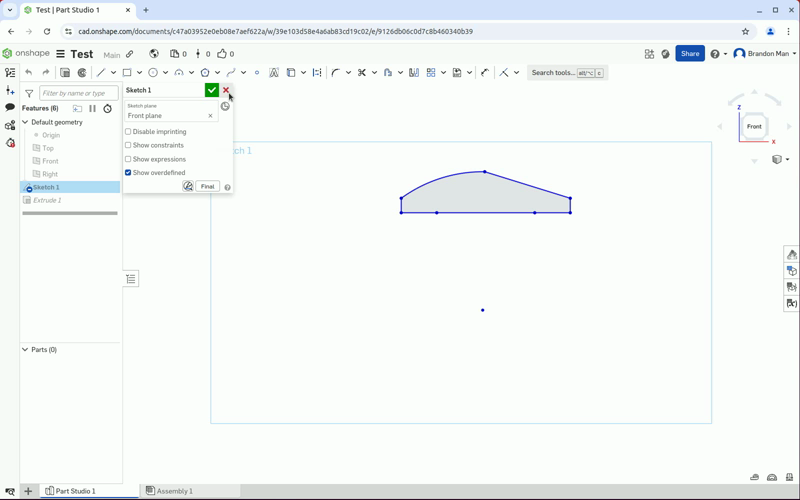
click(229, 92)
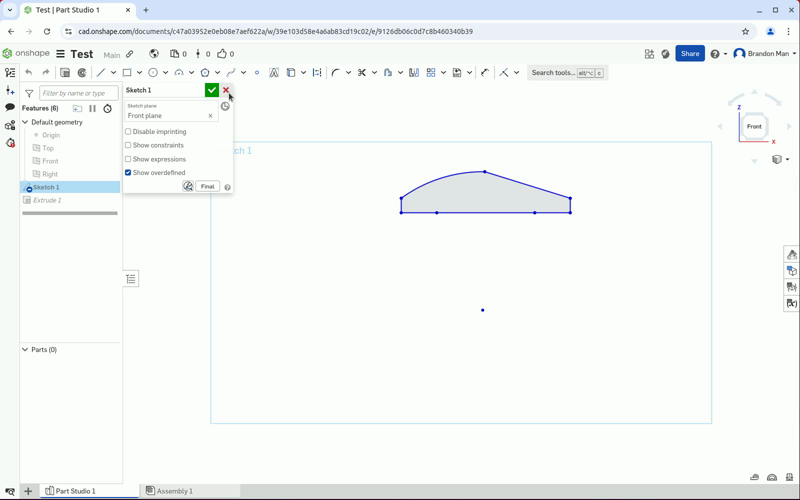
key(shift+s)
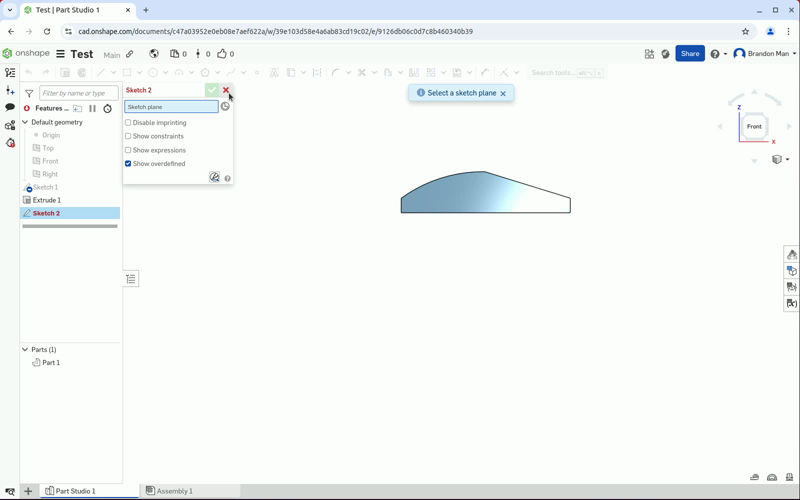
mouse_move(73, 163)
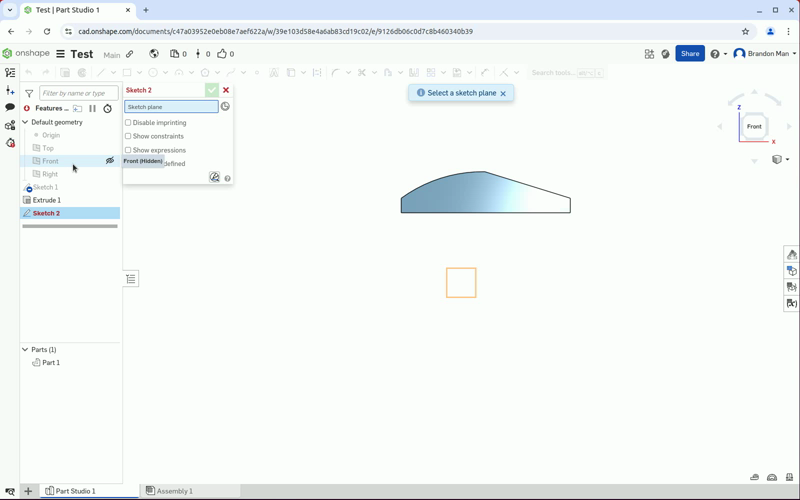
click(73, 163)
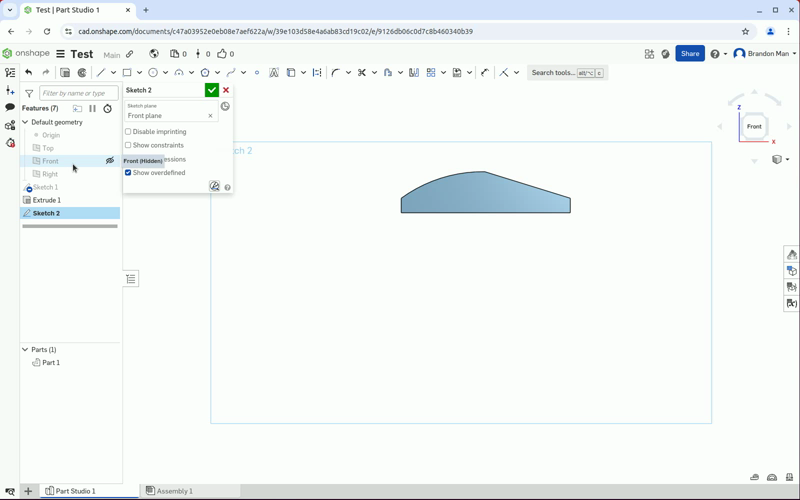
mouse_move(73, 352)
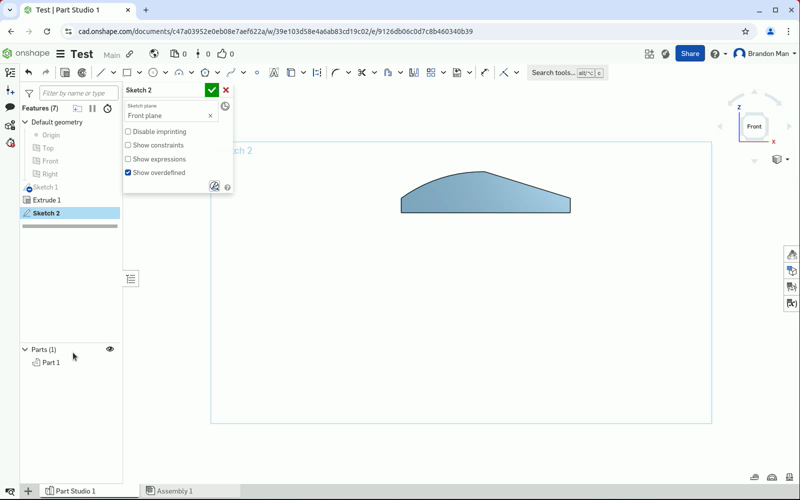
key(y)
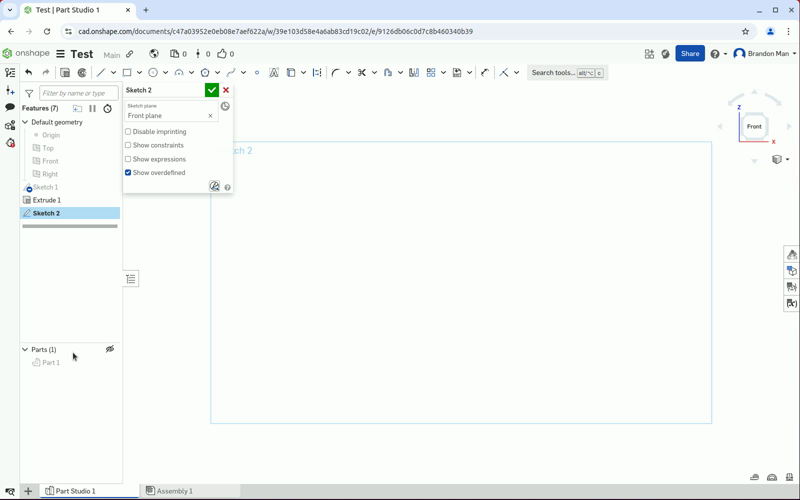
key(a)
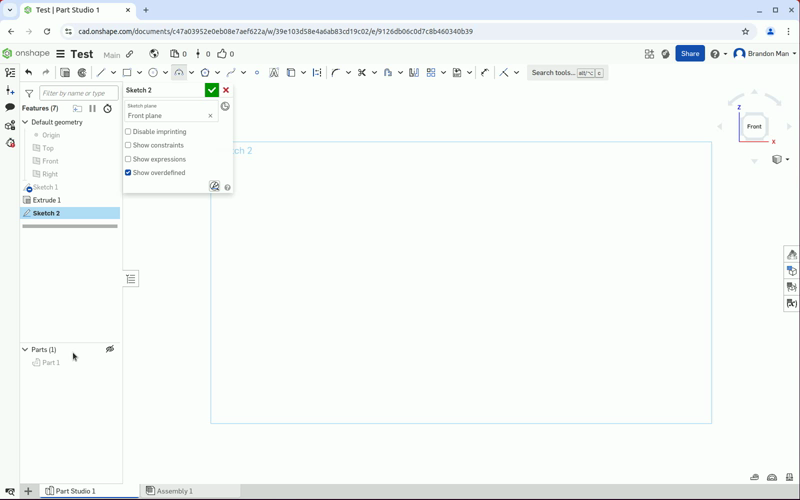
key_down(shift)
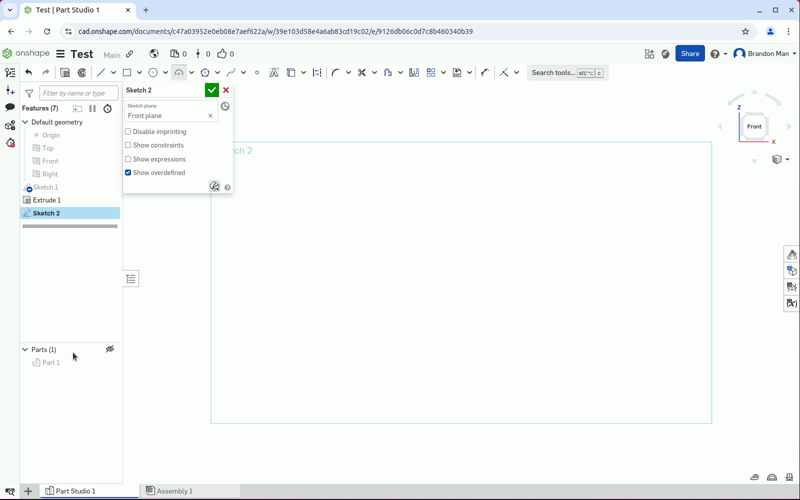
mouse_move(436, 212)
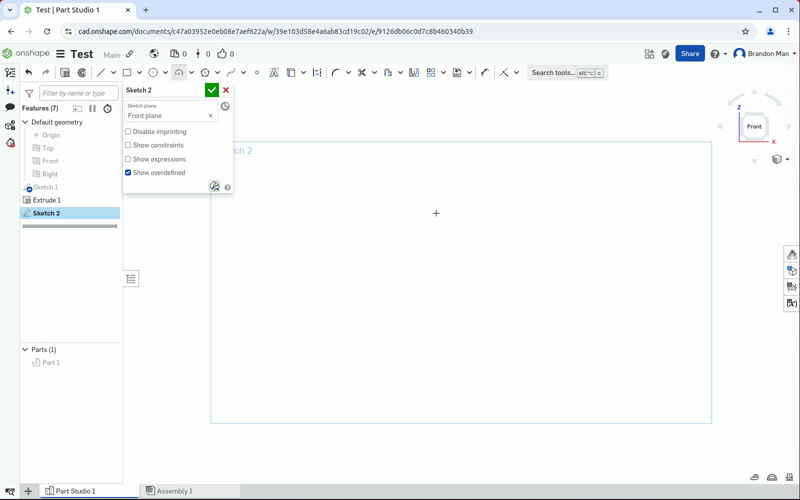
click(436, 212)
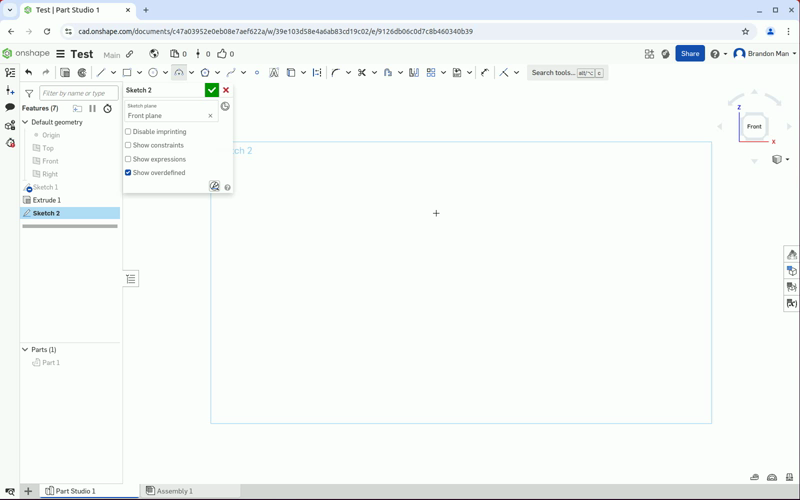
key_up(shift)
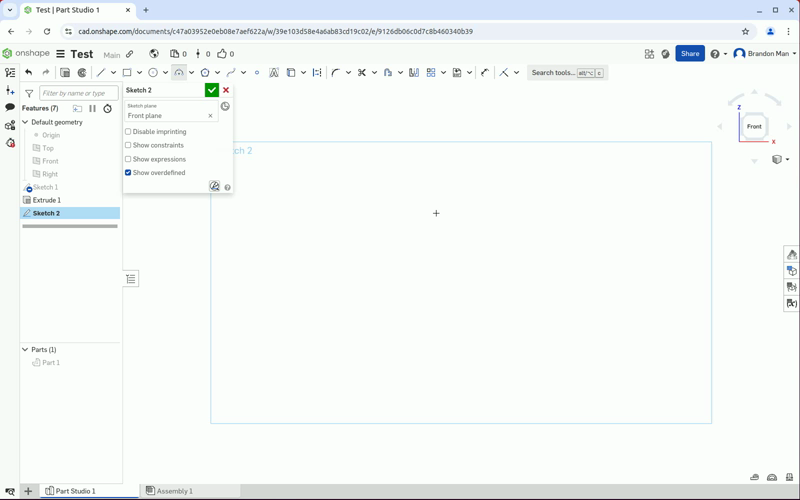
key_down(shift)
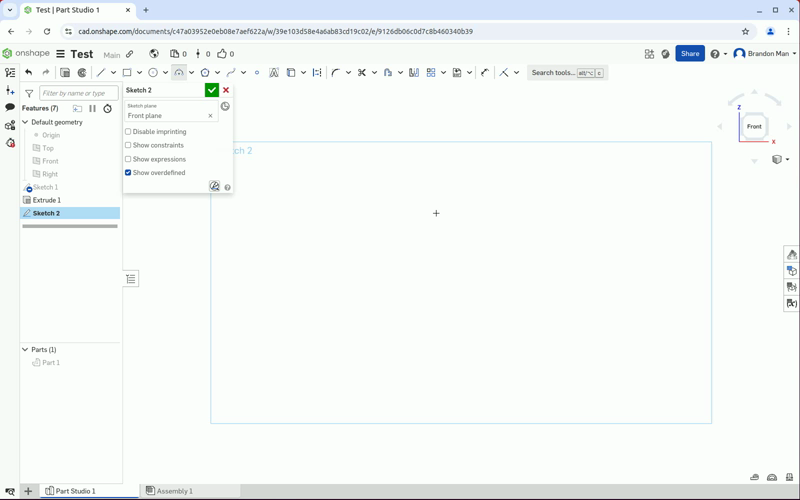
mouse_move(460, 232)
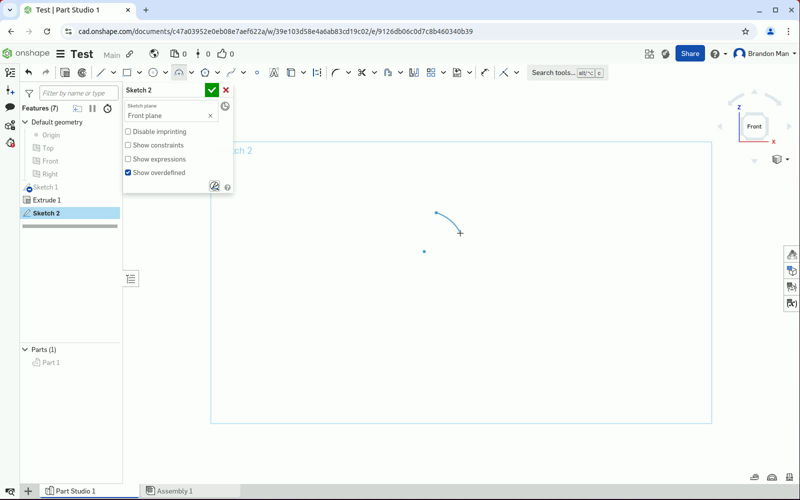
click(460, 232)
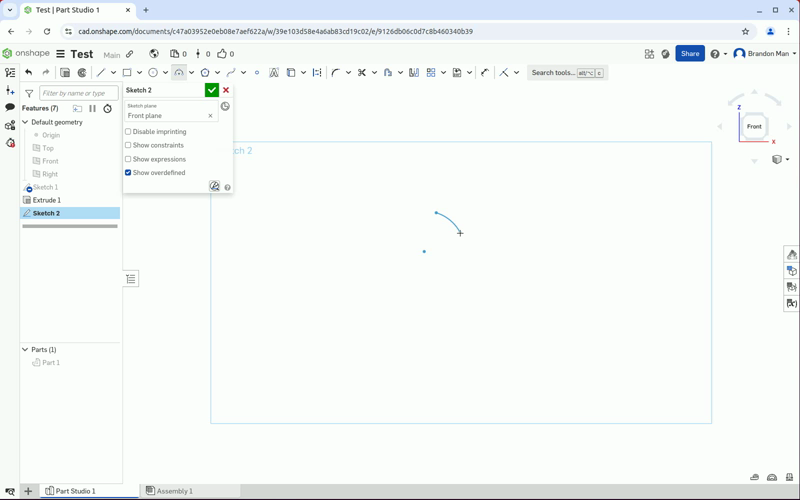
mouse_move(447, 224)
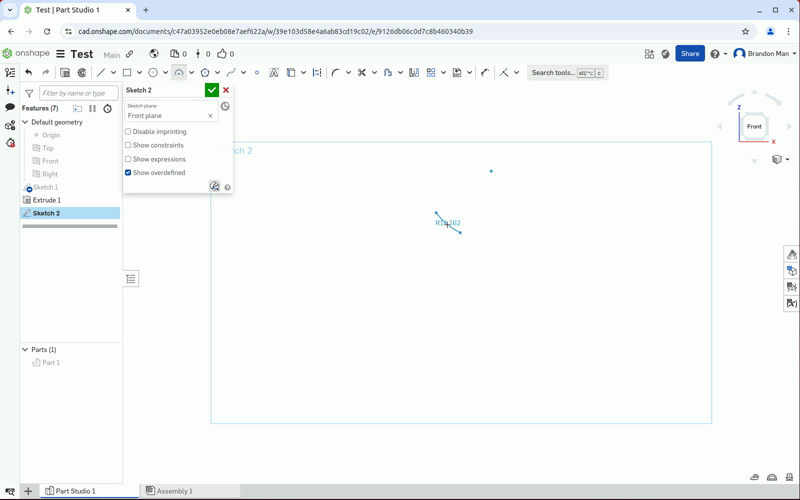
click(447, 224)
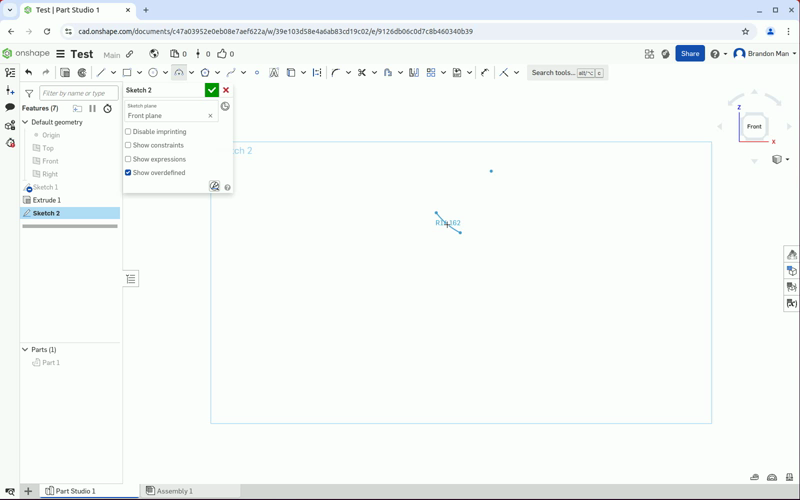
key_up(shift)
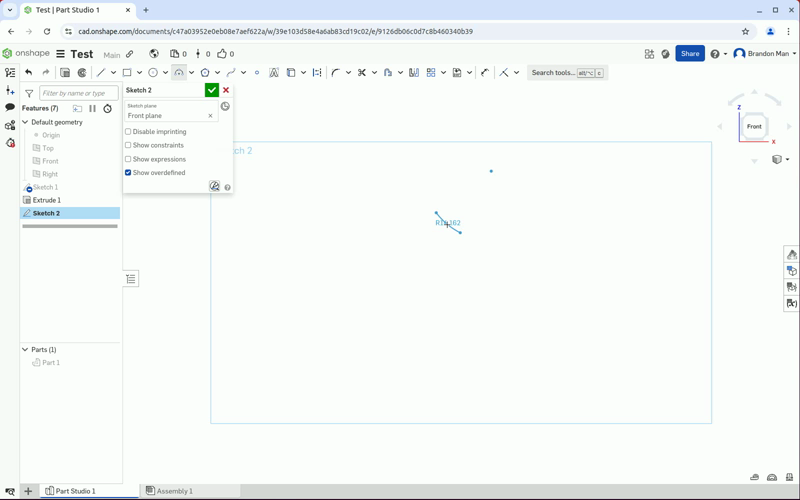
key(esc)
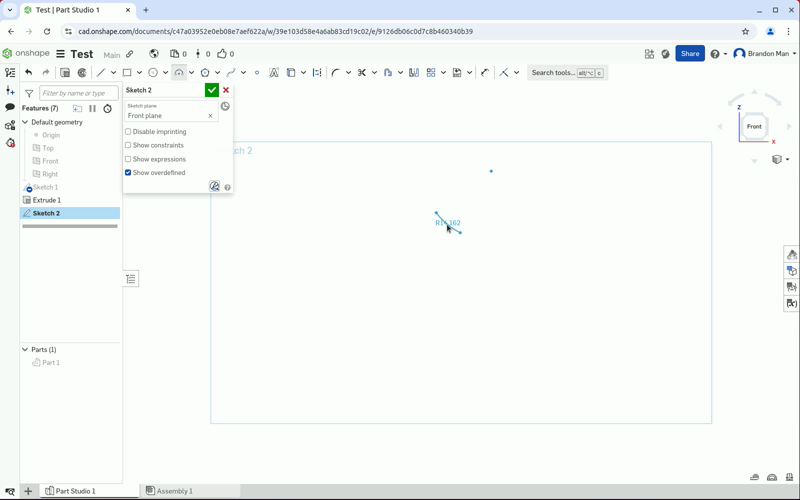
key(l)
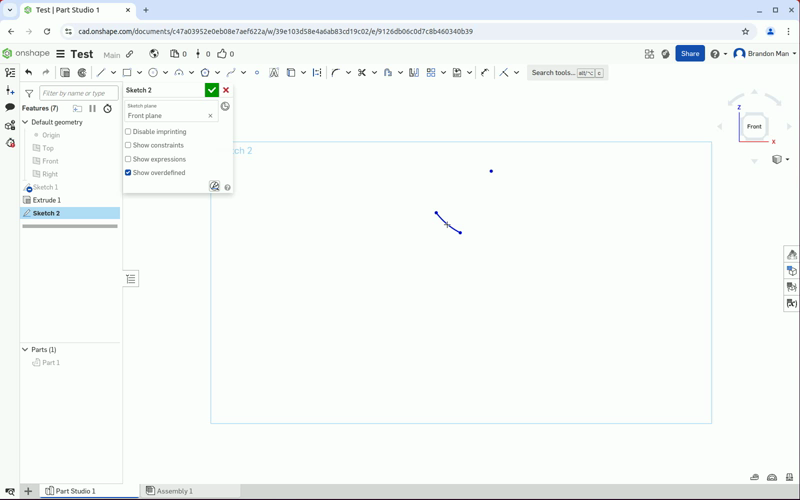
mouse_move(460, 232)
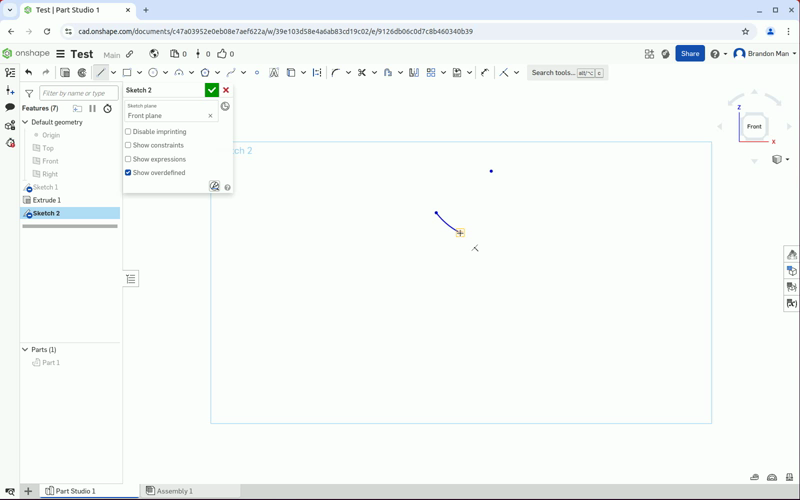
click(460, 232)
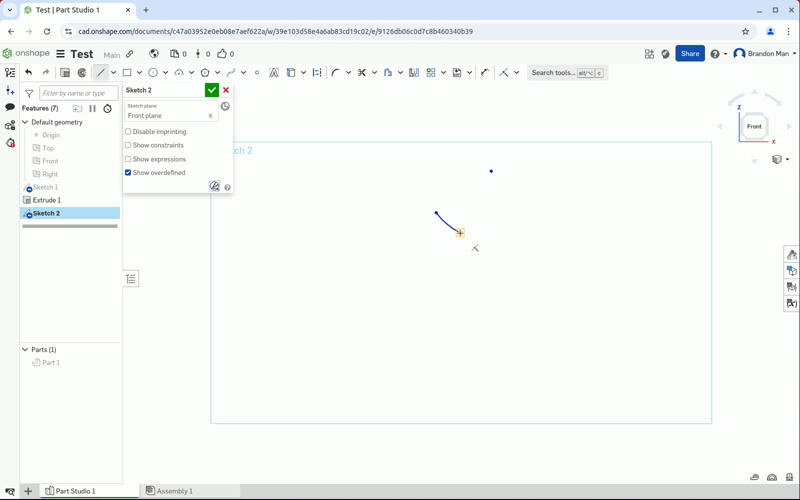
key_down(shift)
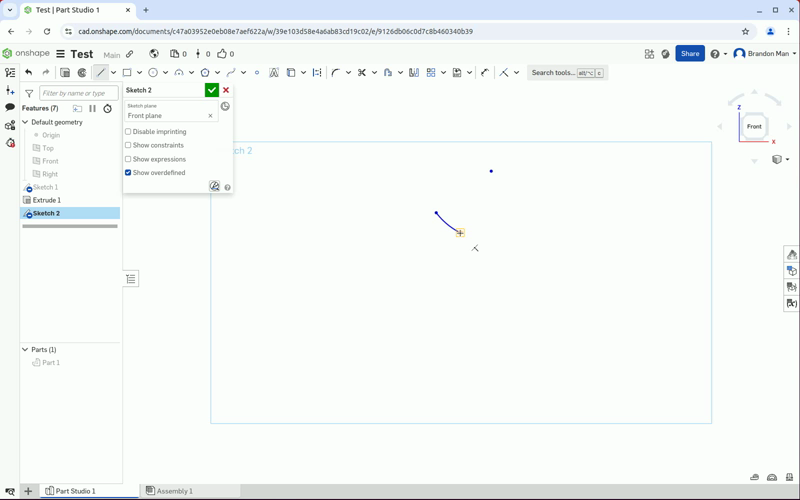
mouse_move(490, 232)
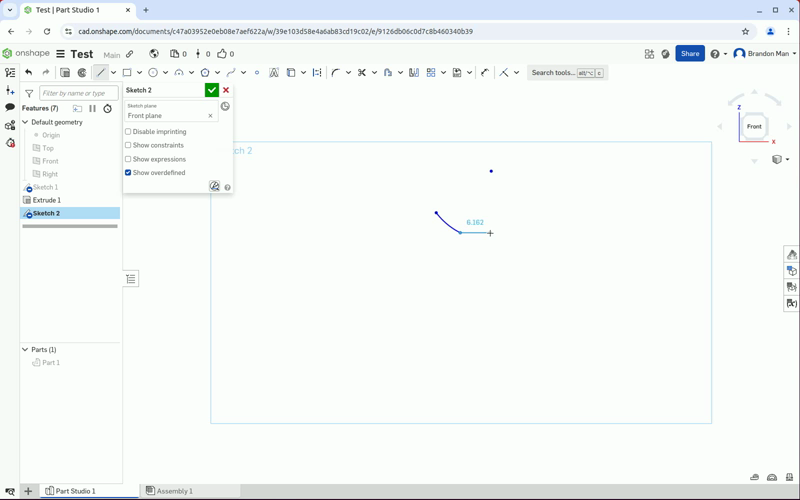
mouse_move(460, 282)
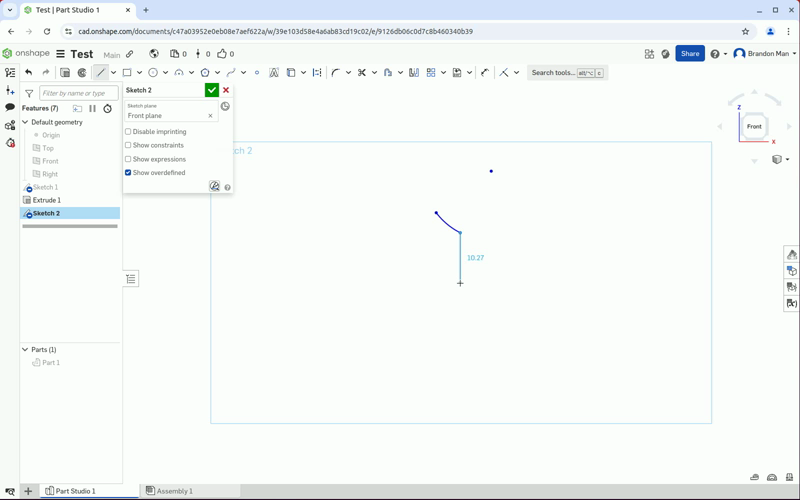
click(460, 282)
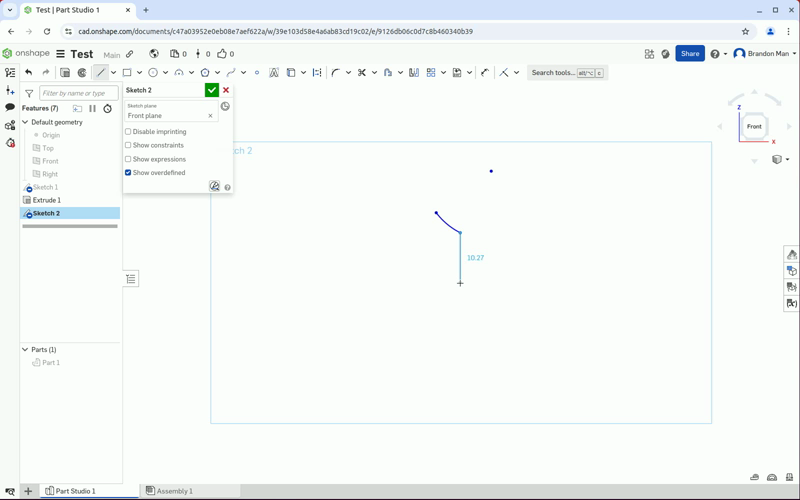
key_up(shift)
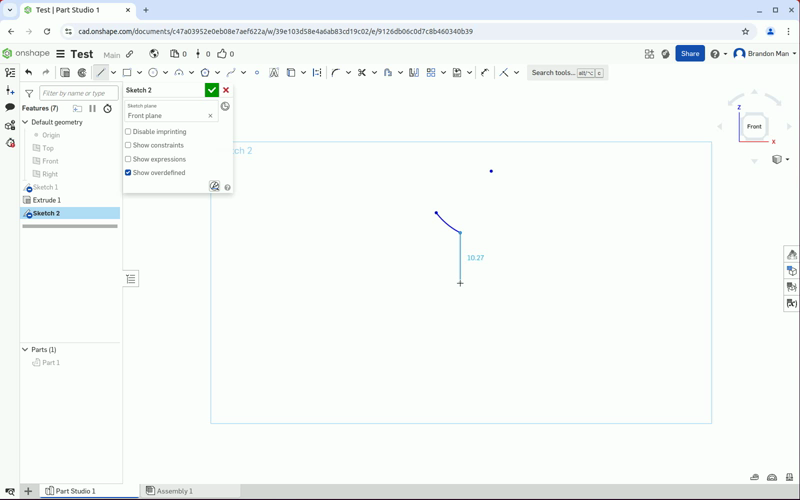
key_down(shift)
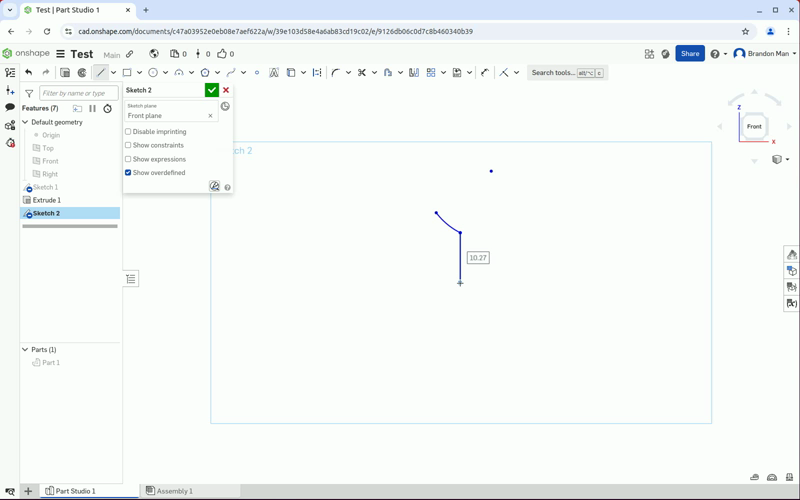
mouse_move(490, 282)
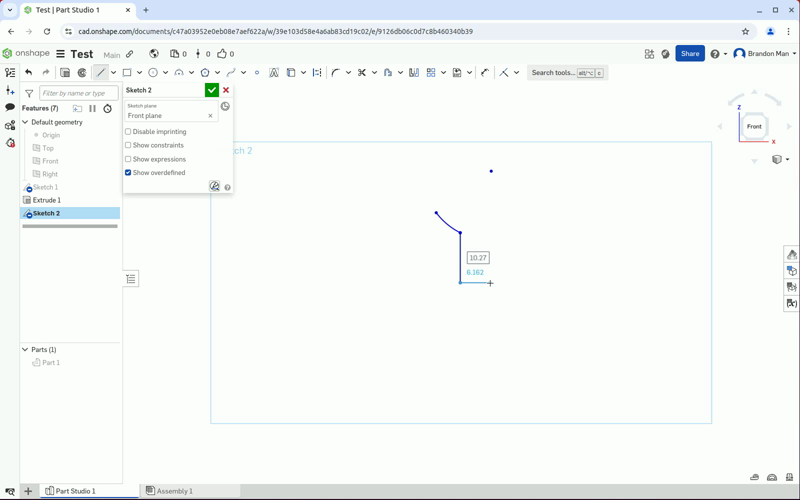
mouse_move(511, 282)
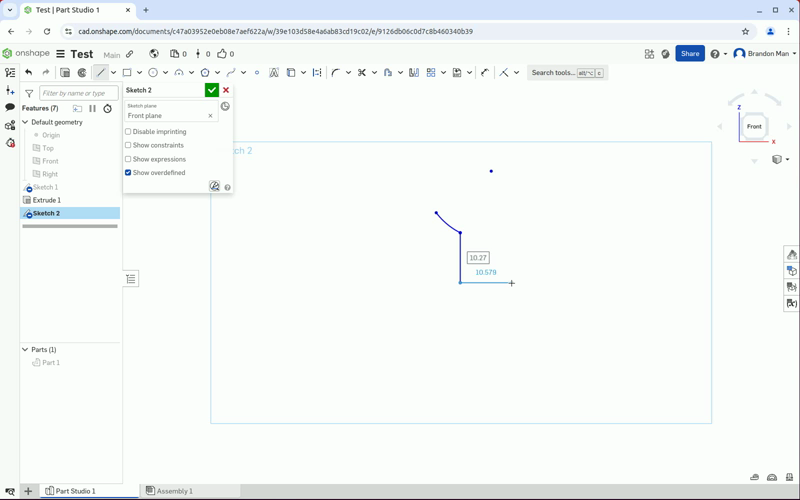
click(511, 282)
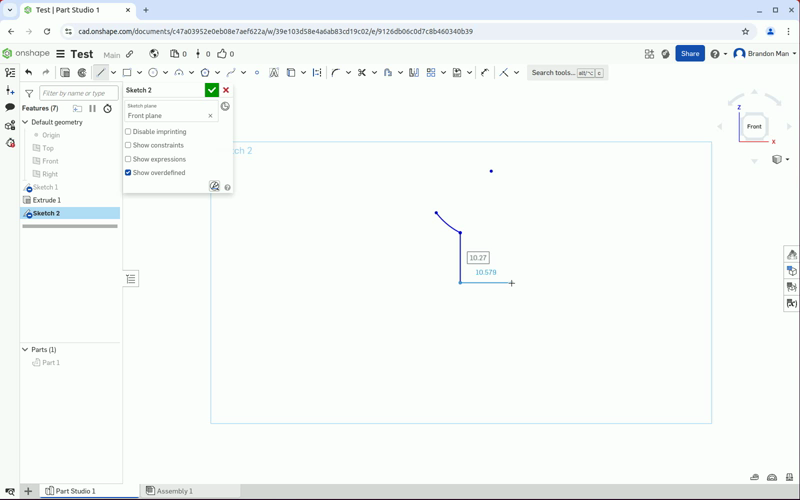
key_up(shift)
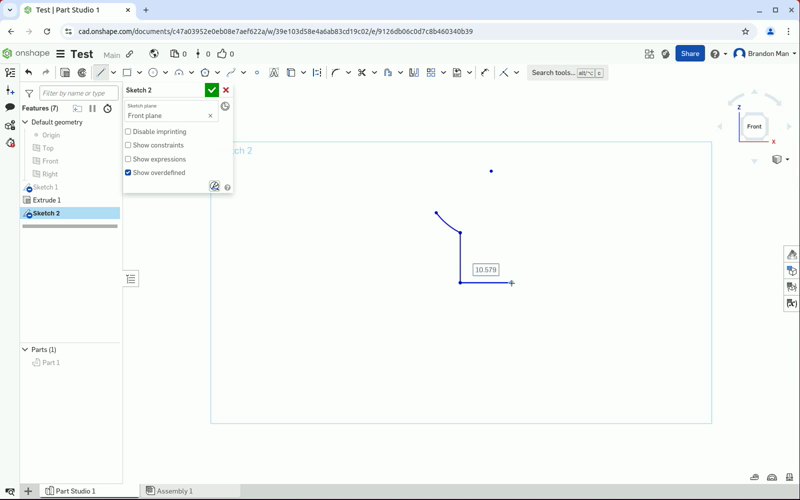
key_down(shift)
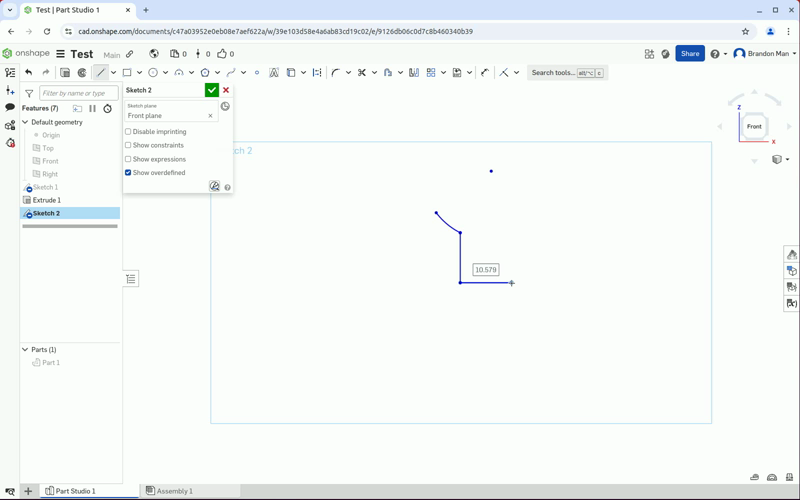
mouse_move(541, 282)
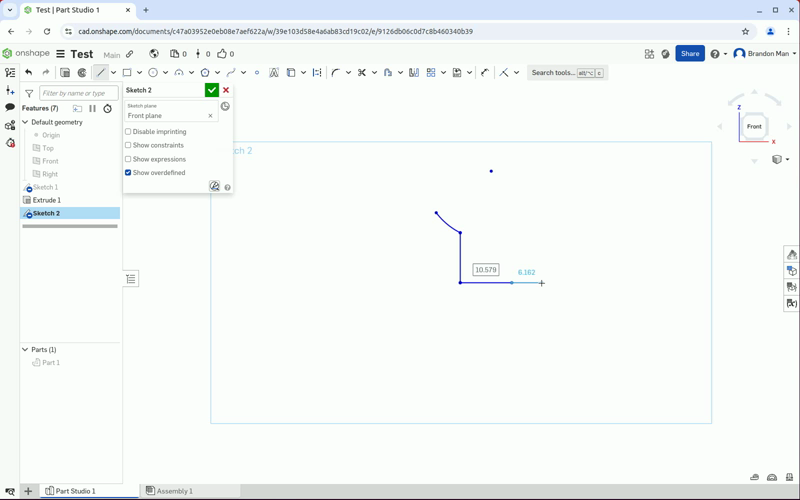
mouse_move(511, 232)
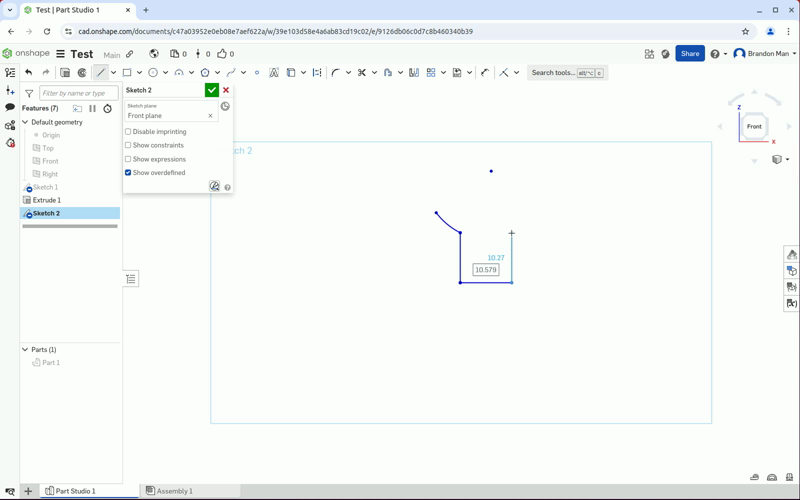
click(511, 232)
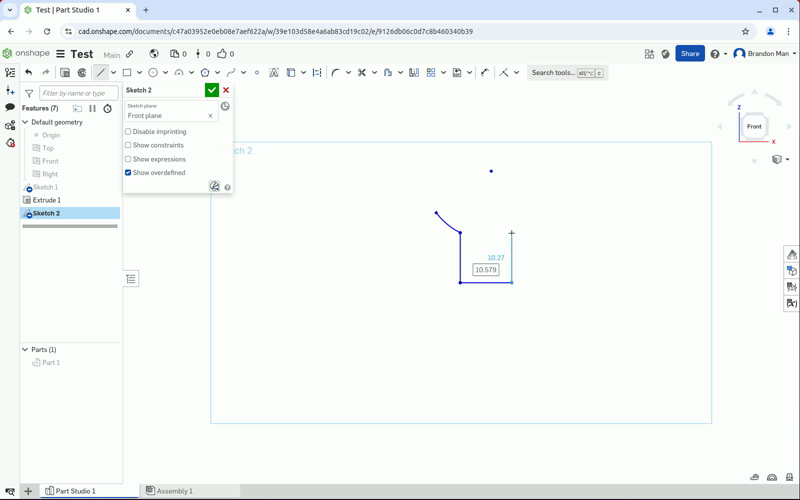
key_up(shift)
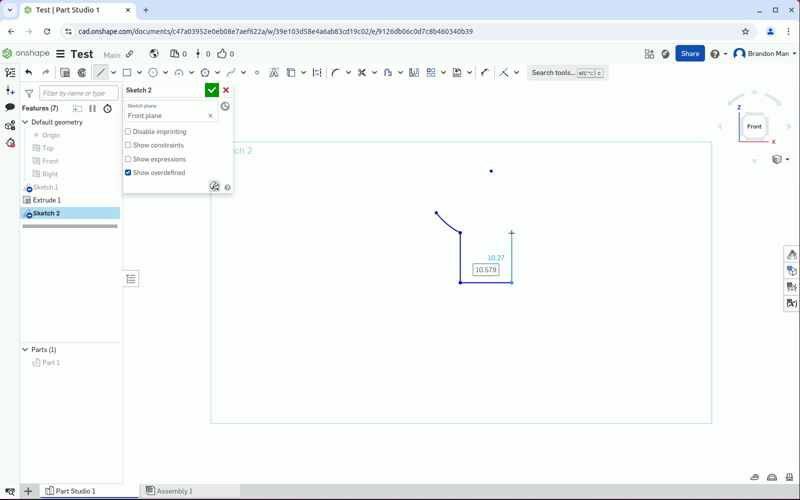
key(esc)
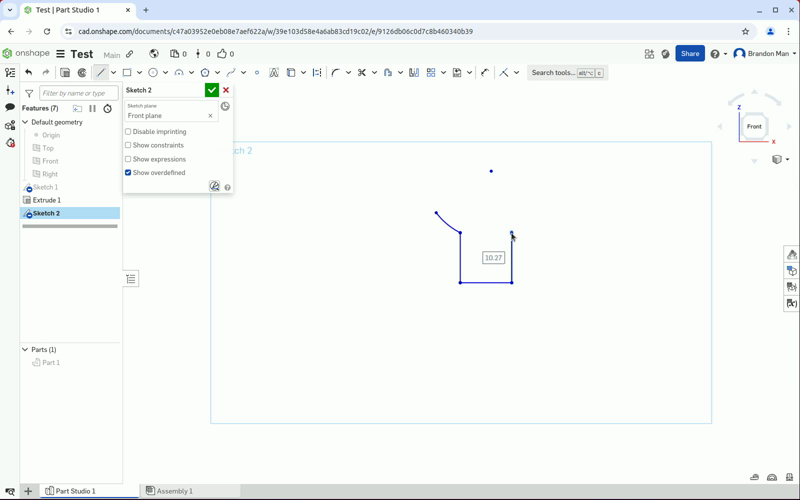
key(a)
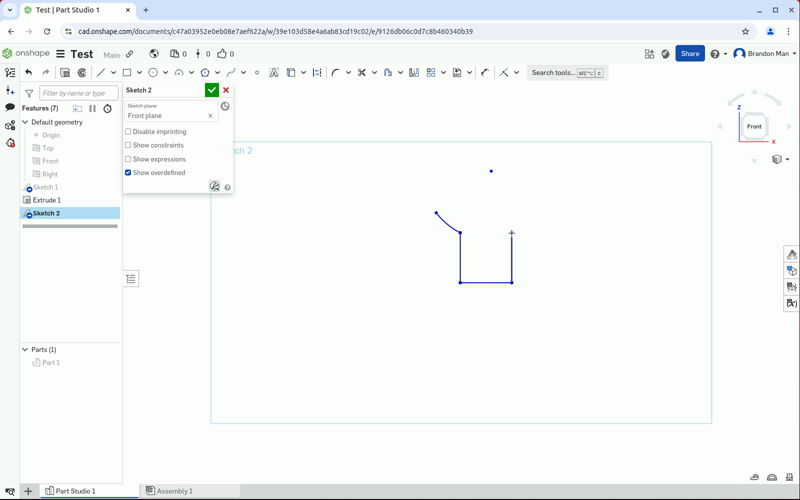
mouse_move(511, 232)
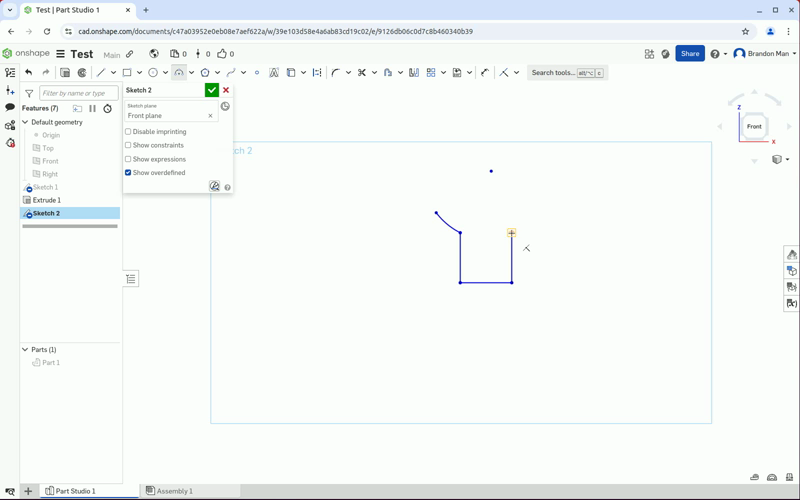
click(511, 232)
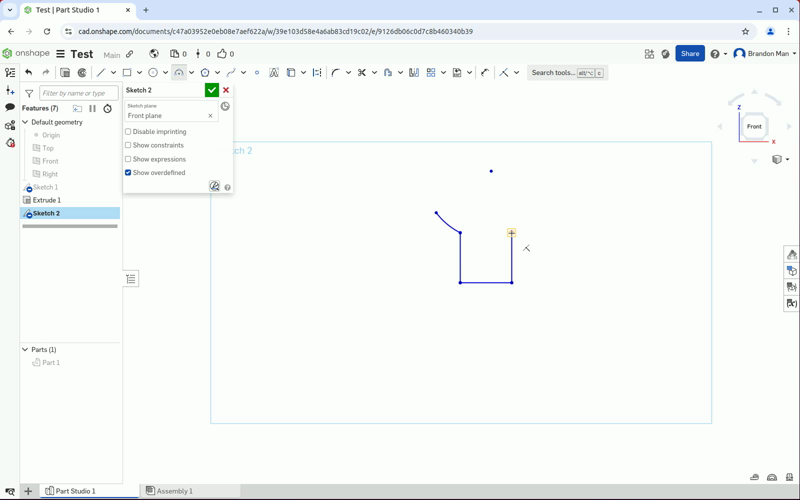
key_down(shift)
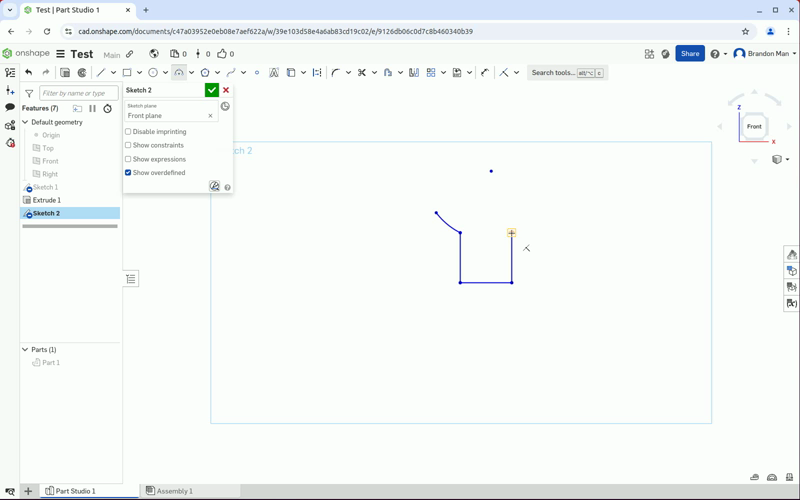
mouse_move(535, 212)
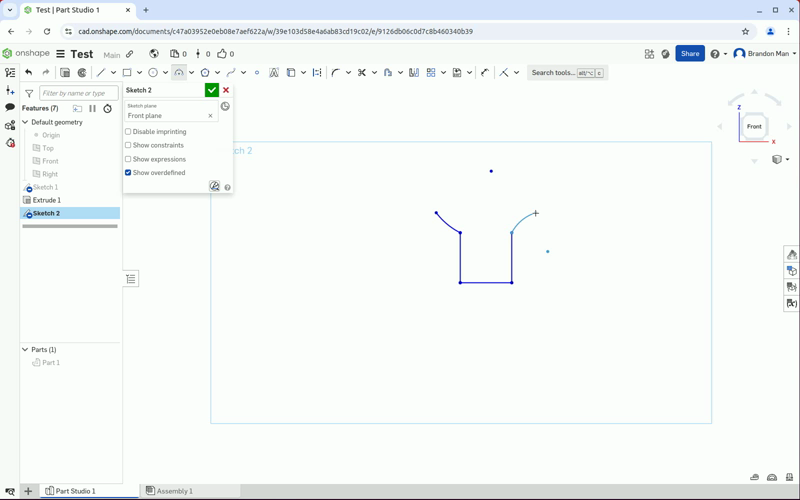
click(535, 212)
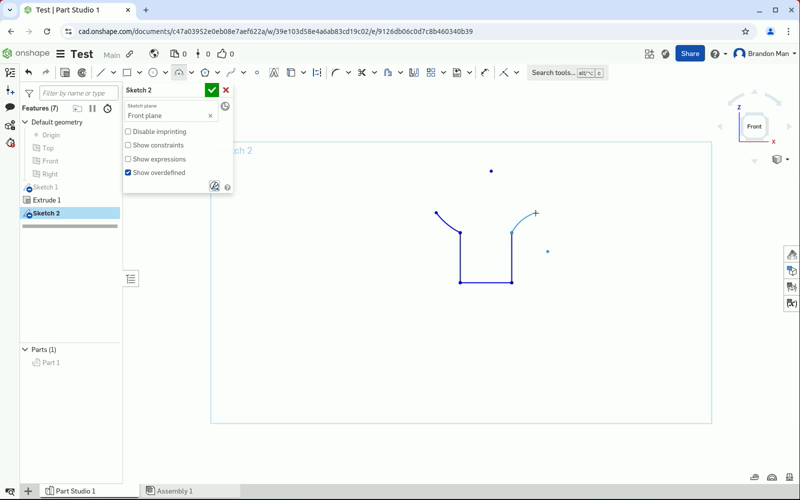
mouse_move(525, 224)
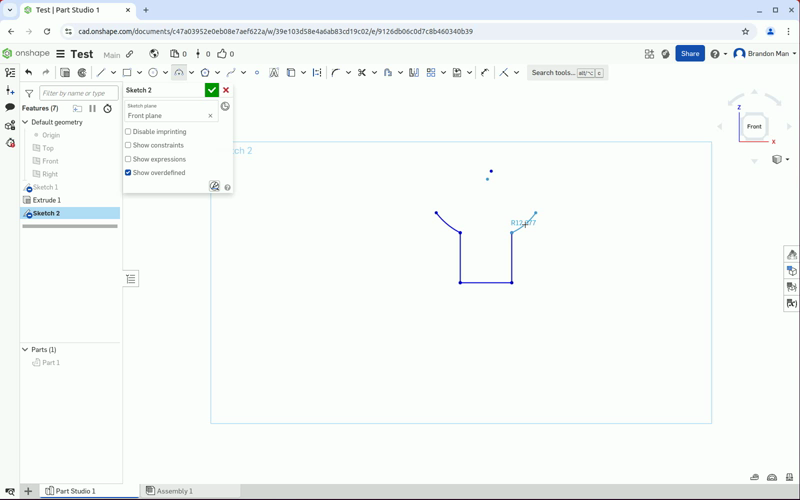
click(525, 224)
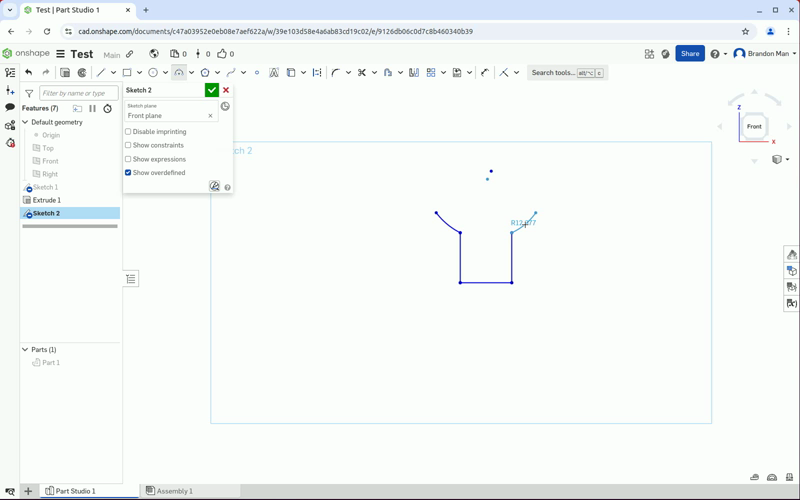
key_up(shift)
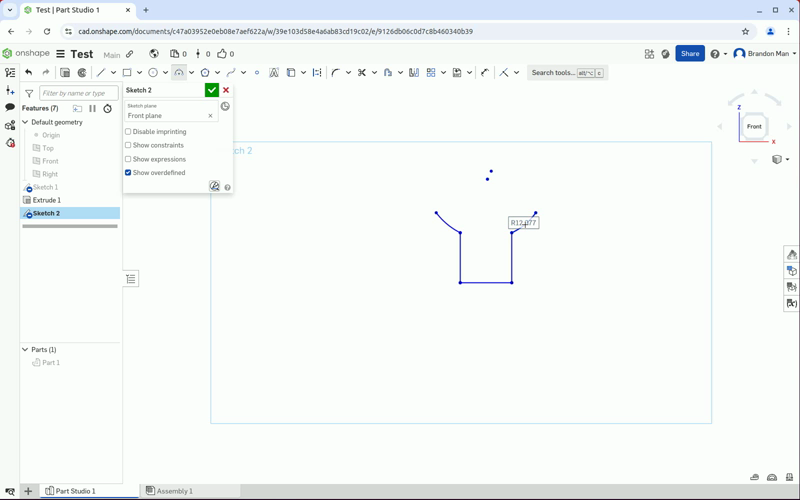
key(esc)
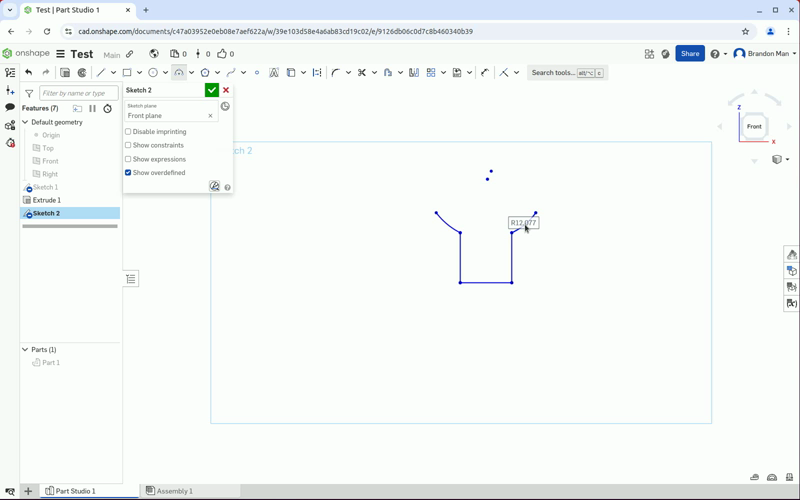
key(l)
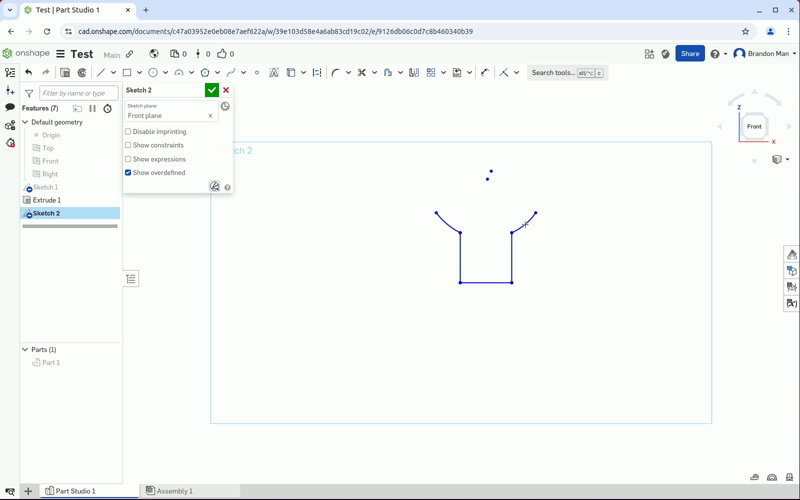
mouse_move(535, 212)
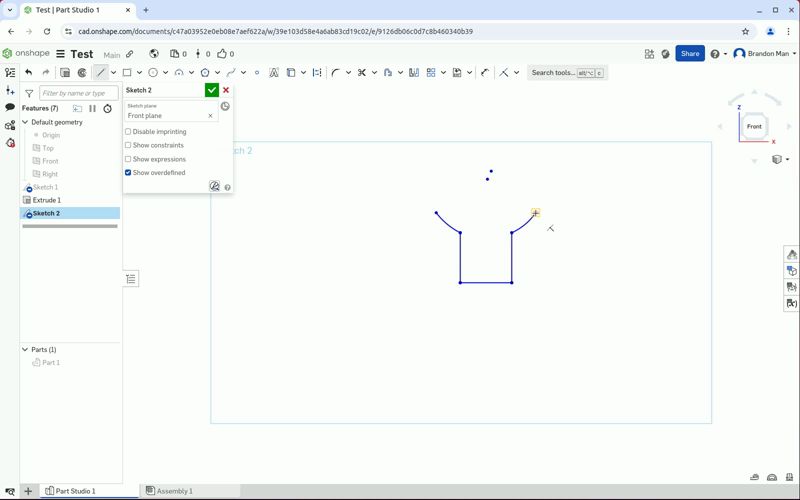
click(535, 212)
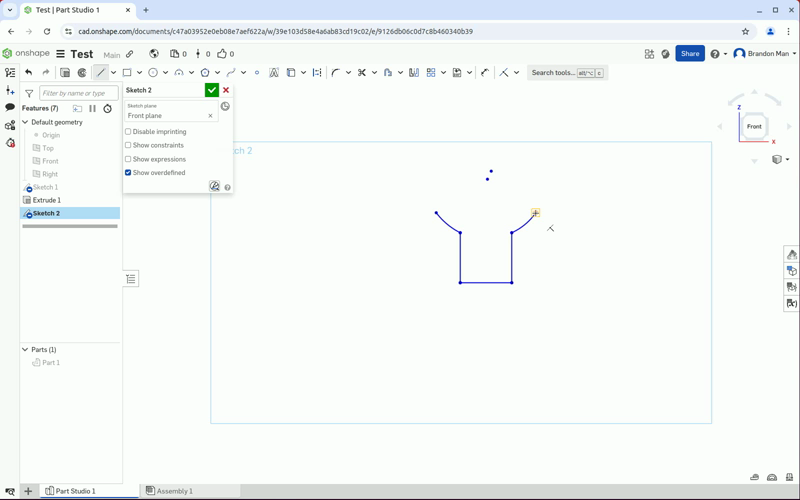
key_down(shift)
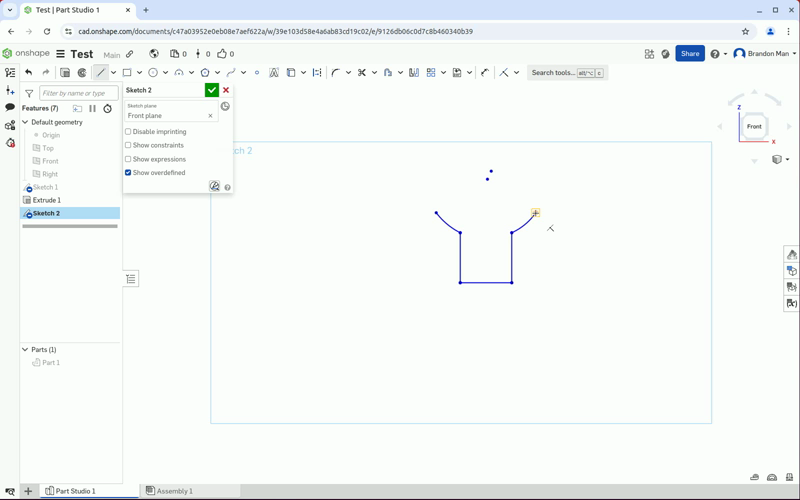
mouse_move(436, 212)
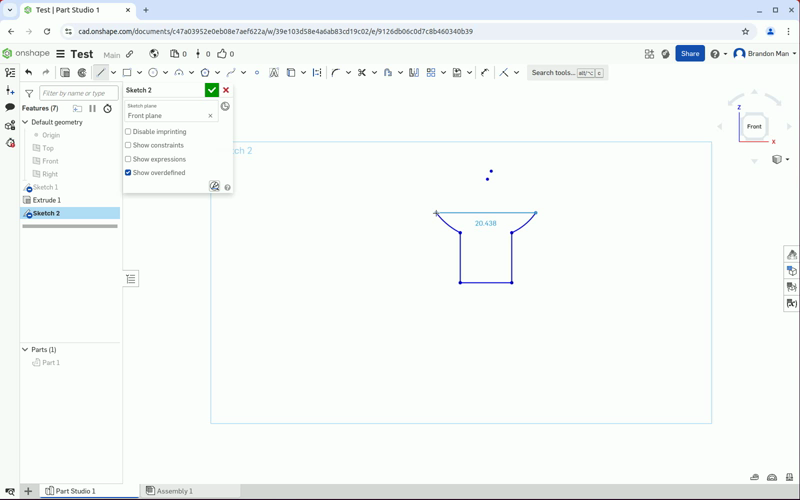
key_up(shift)
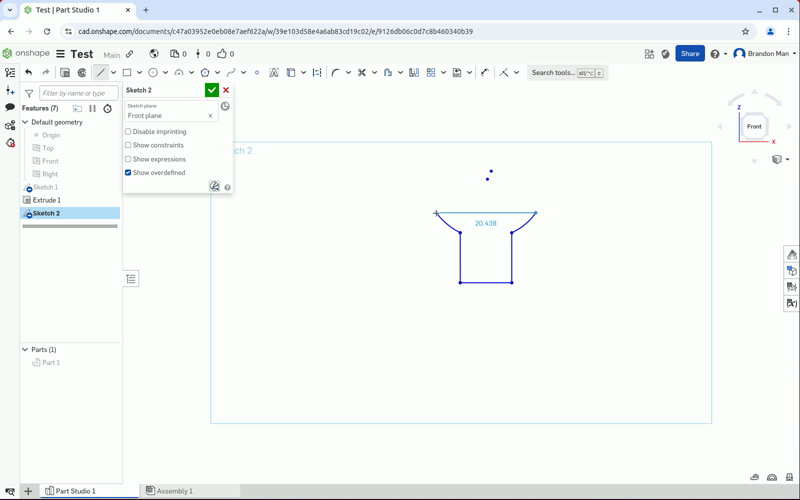
click(436, 212)
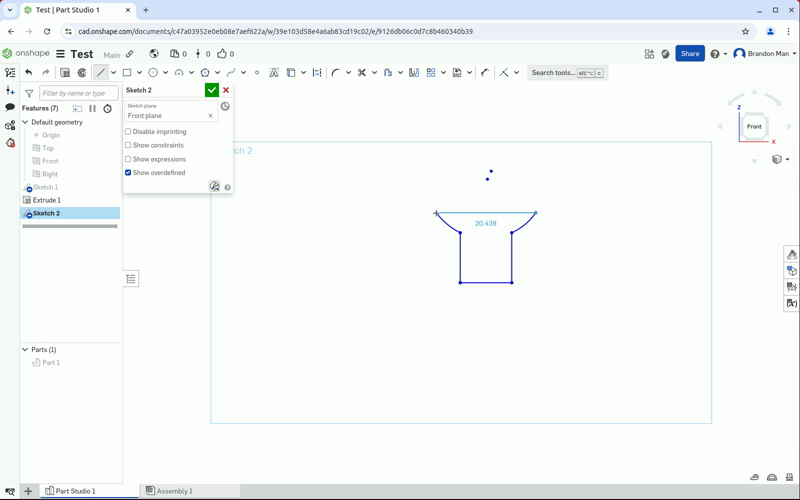
key(esc)
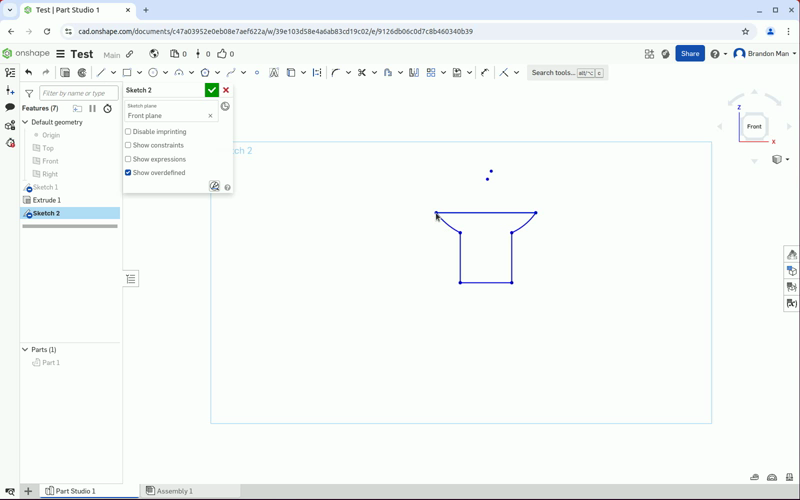
mouse_move(491, 266)
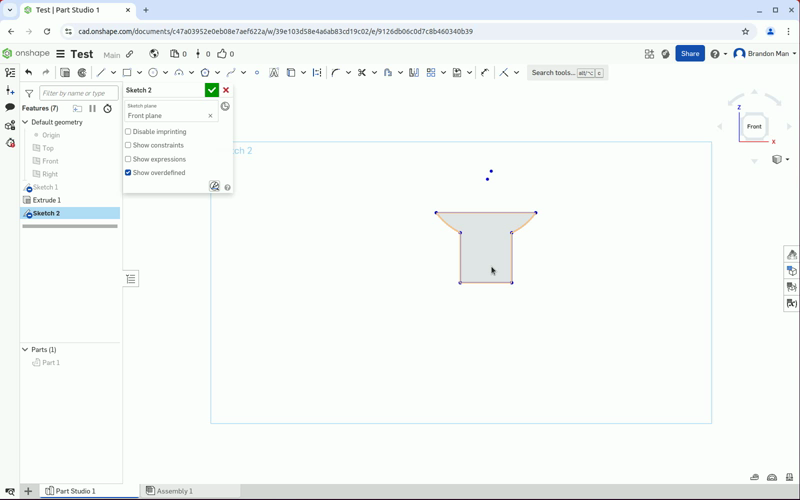
click(491, 266)
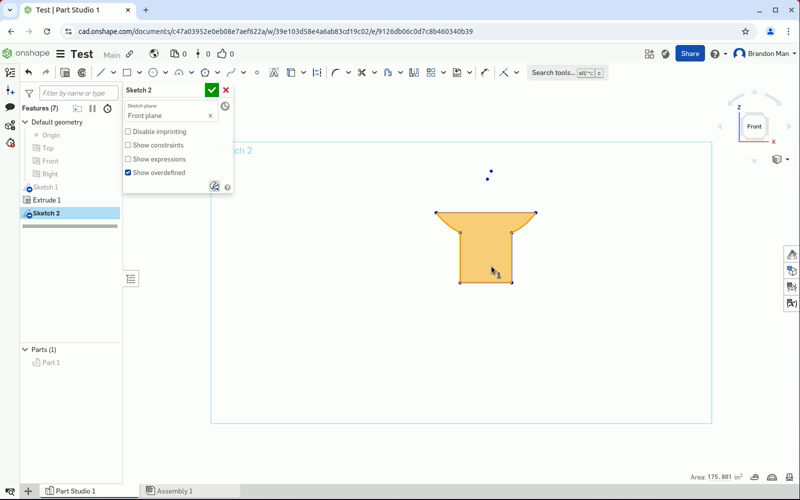
mouse_move(73, 352)
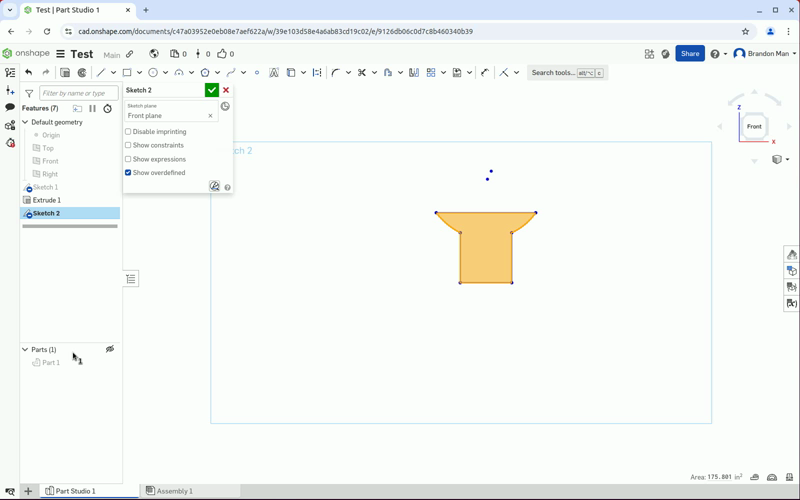
key(shift+y)
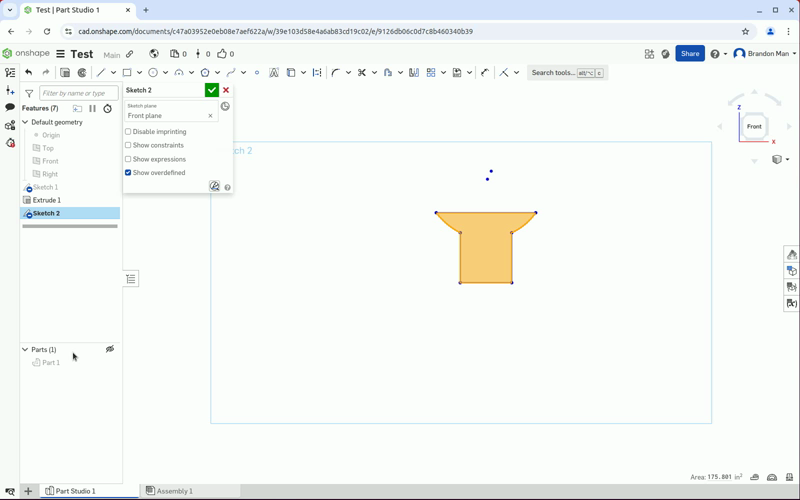
key(shift+e)
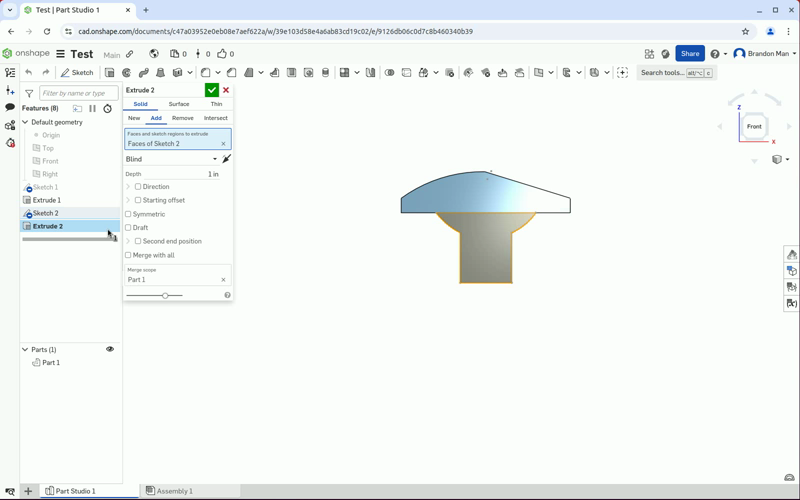
mouse_move(143, 106)
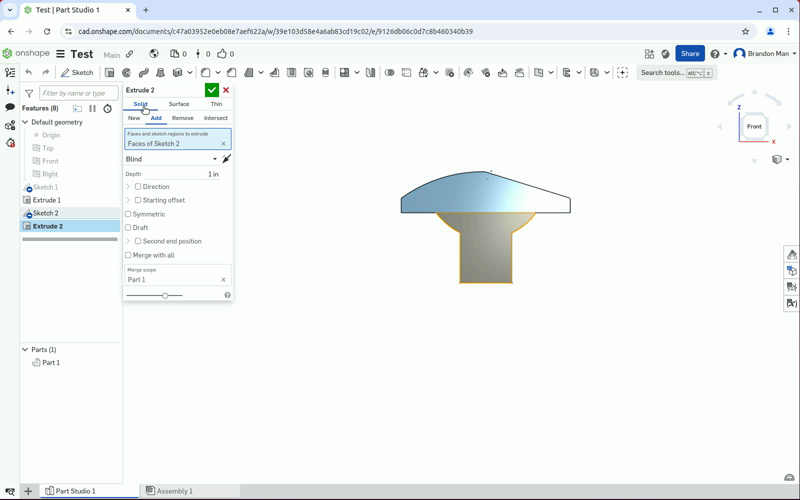
click(143, 106)
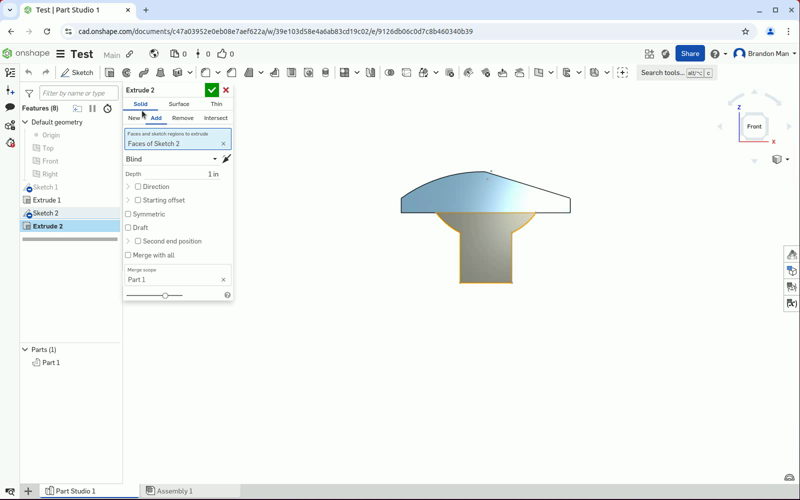
mouse_move(137, 120)
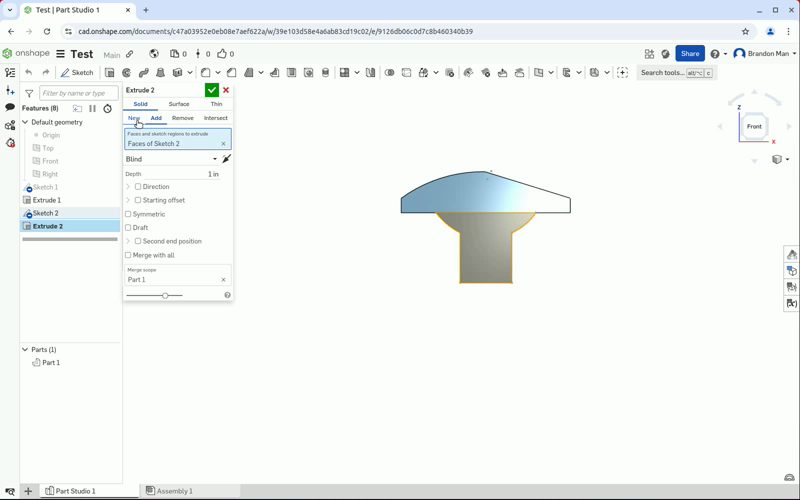
click(137, 120)
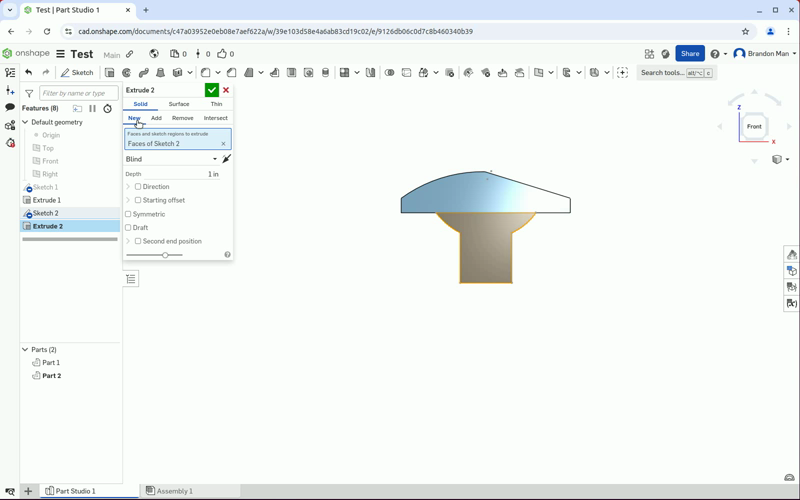
key(tab, 4)
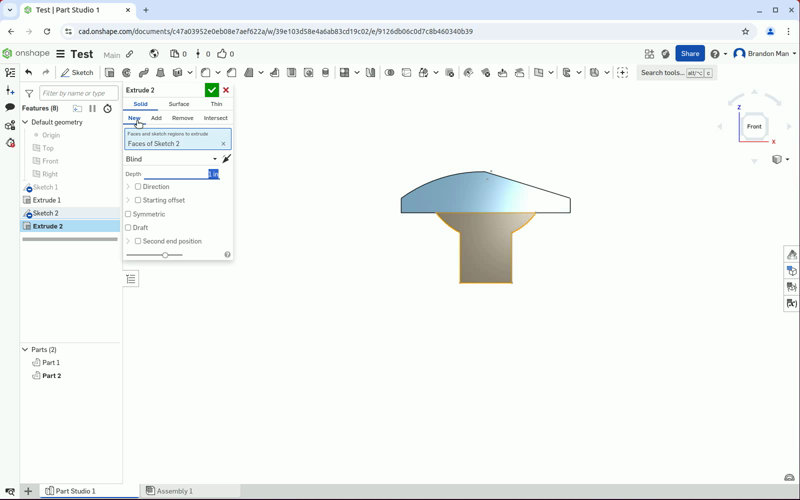
text(4.814)
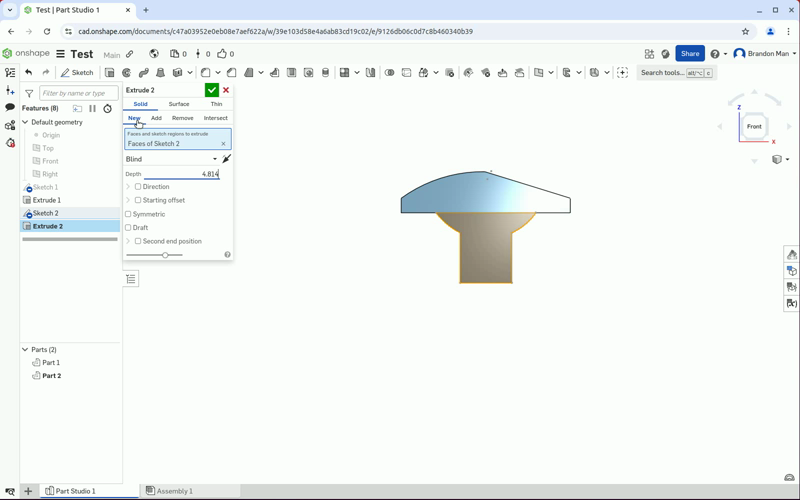
key(tab, 3)
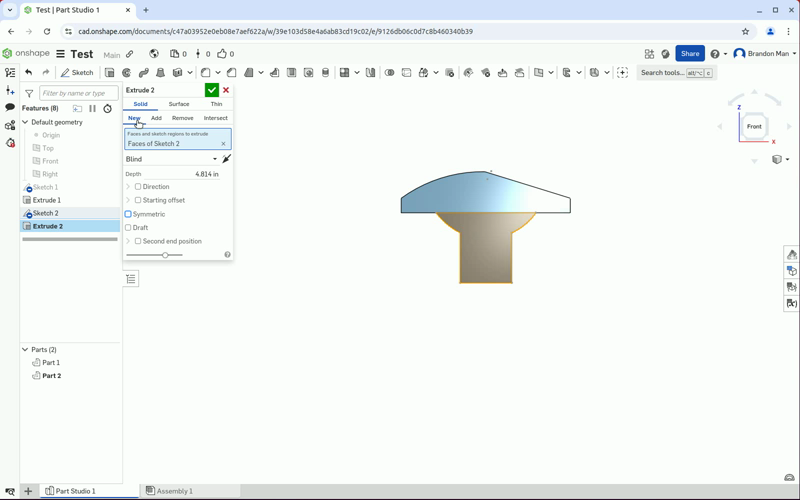
key(space)
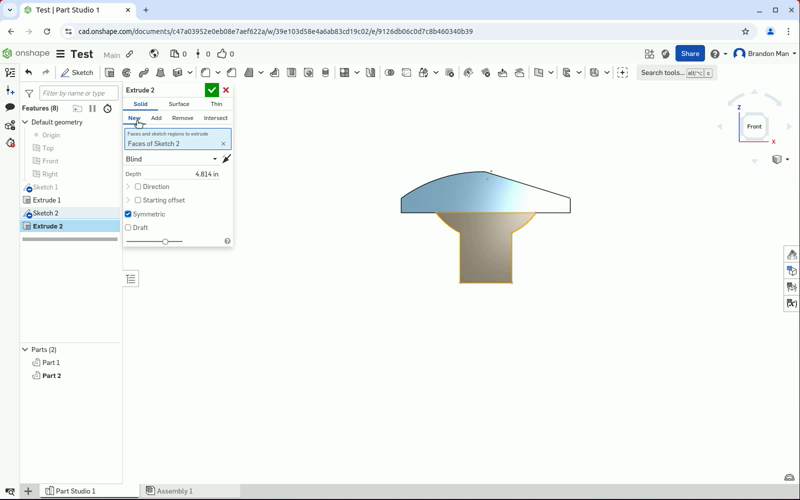
key(enter)
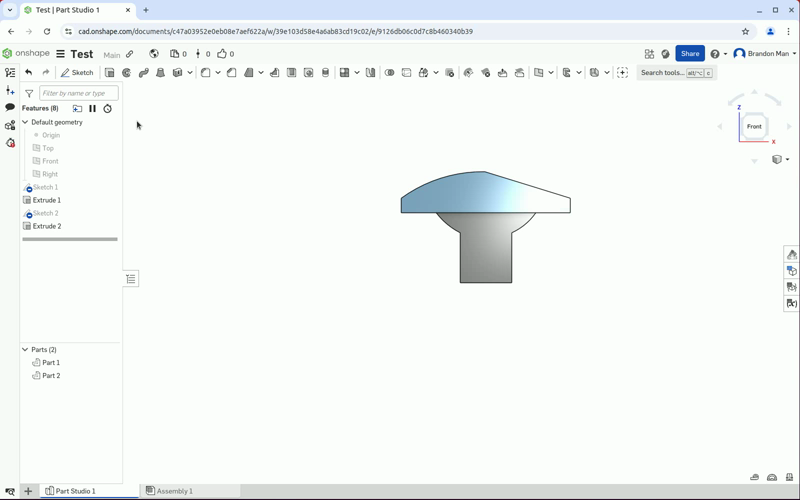
key(shift+h)
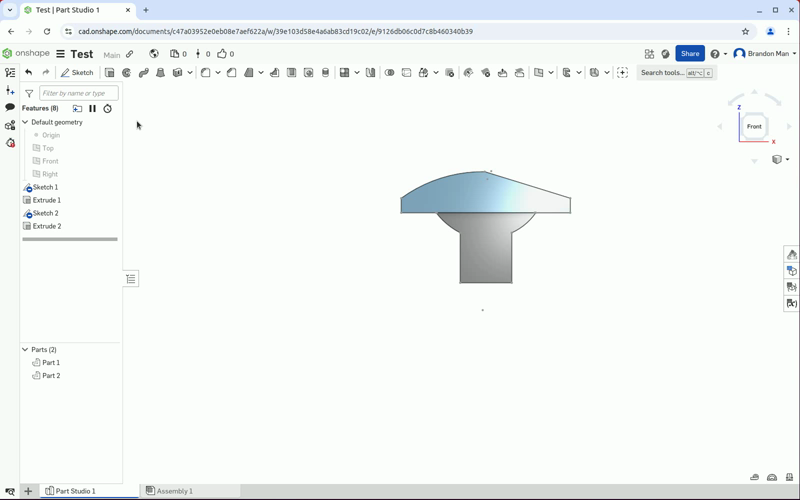
key(shift+h)
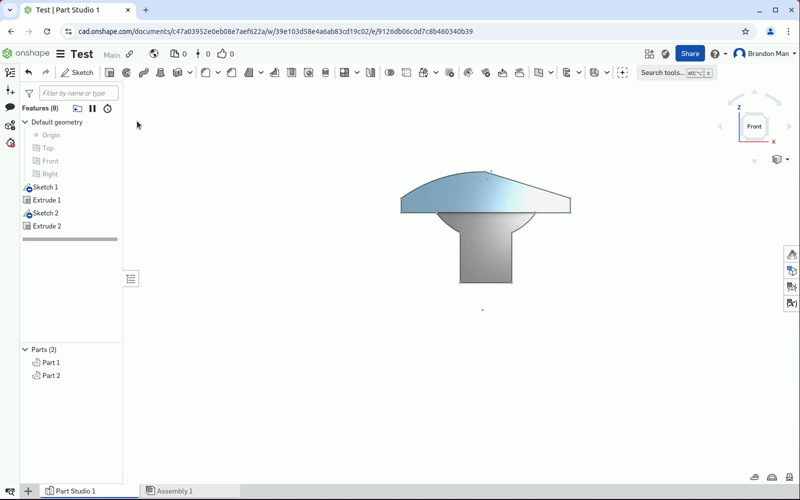
key(shift+7)
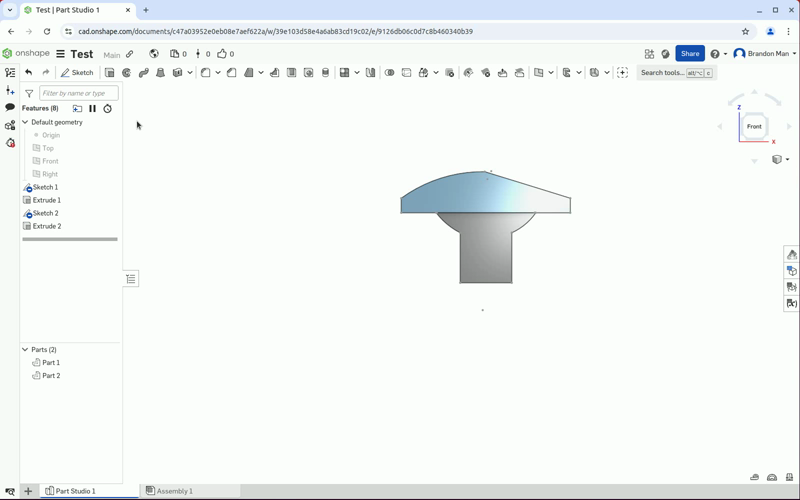
key(left, 2)
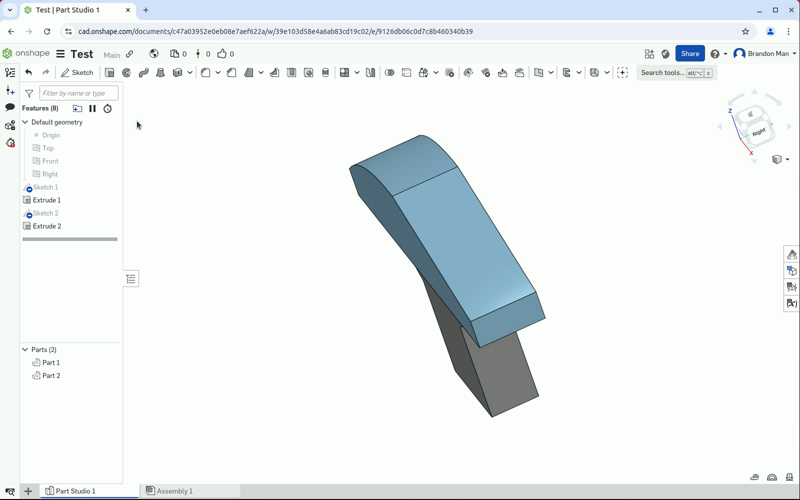
key(down, 2)
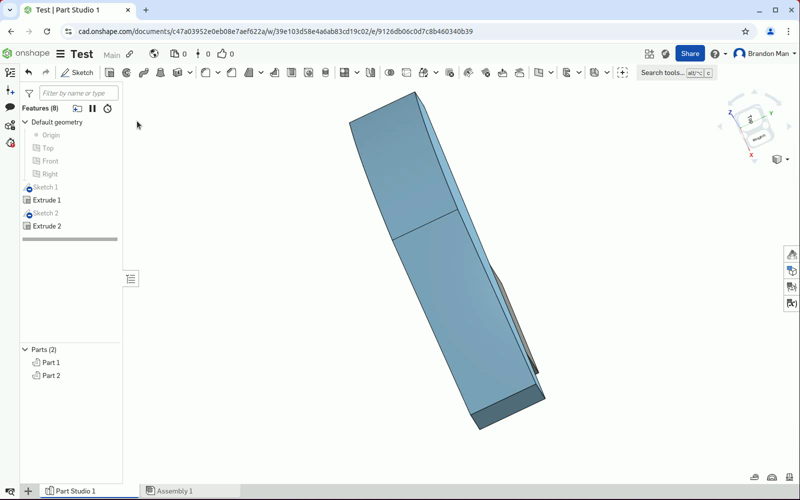
key(up, 2)
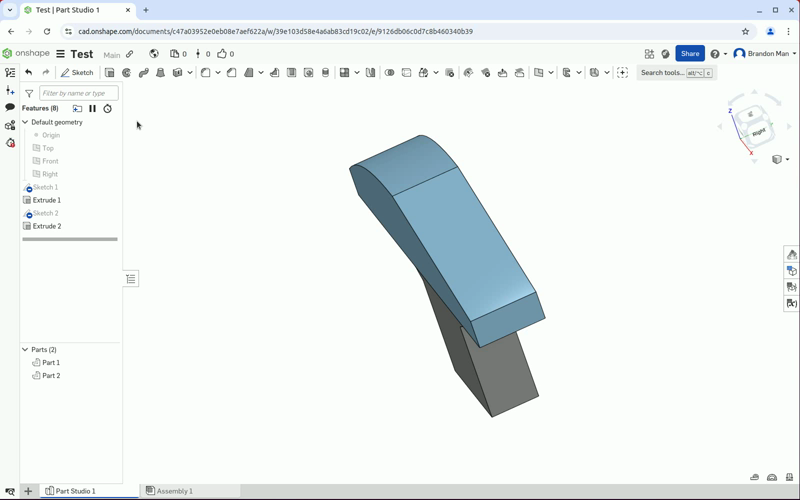
key(right, 2)
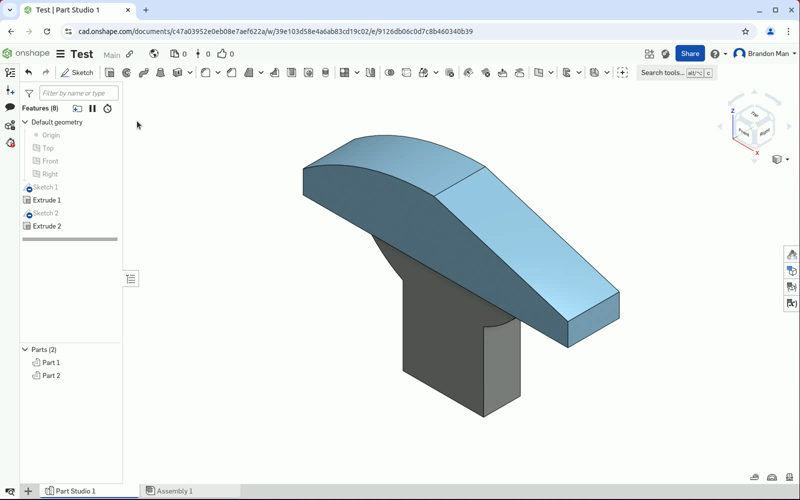
mouse_move(73, 189)
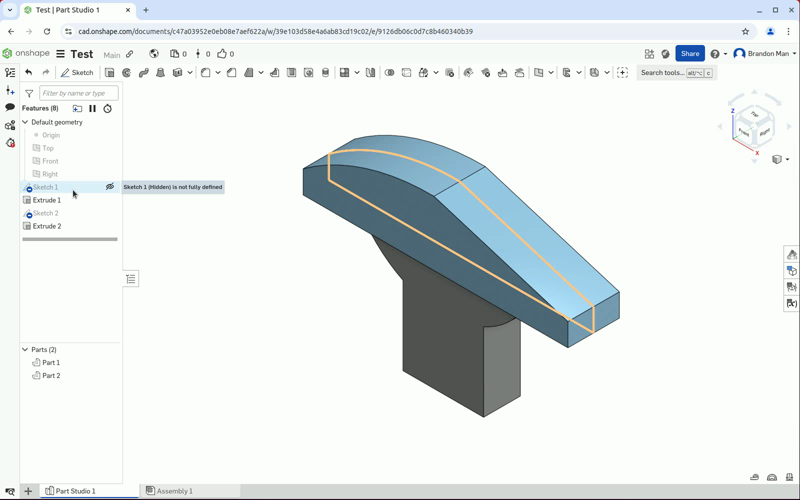
click(73, 189)